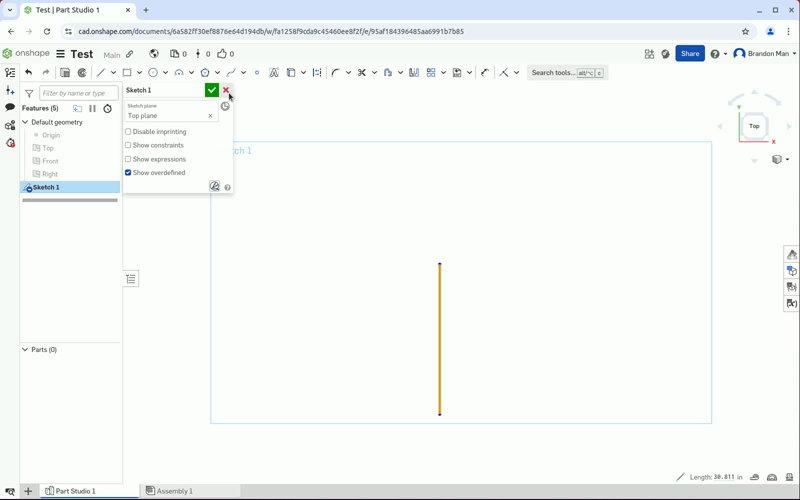
key(shift+h)
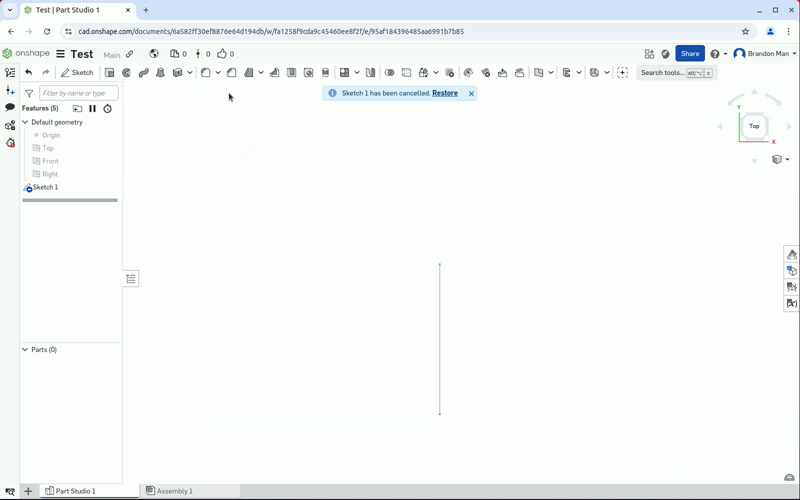
key(shift+s)
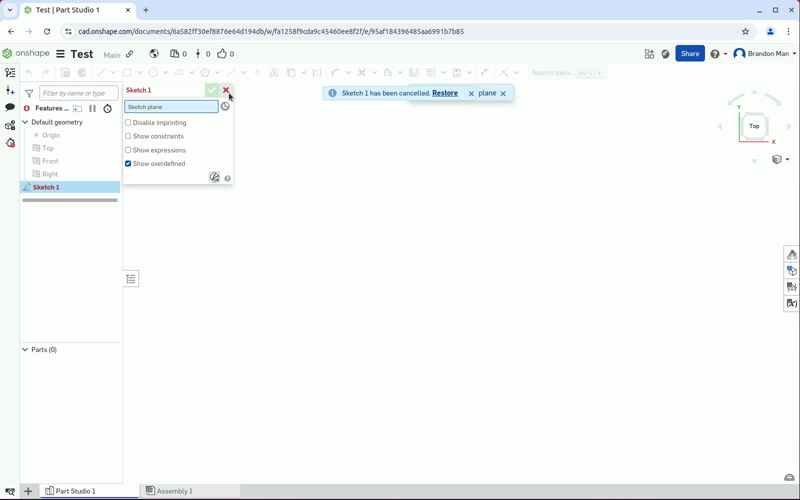
mouse_move(73, 150)
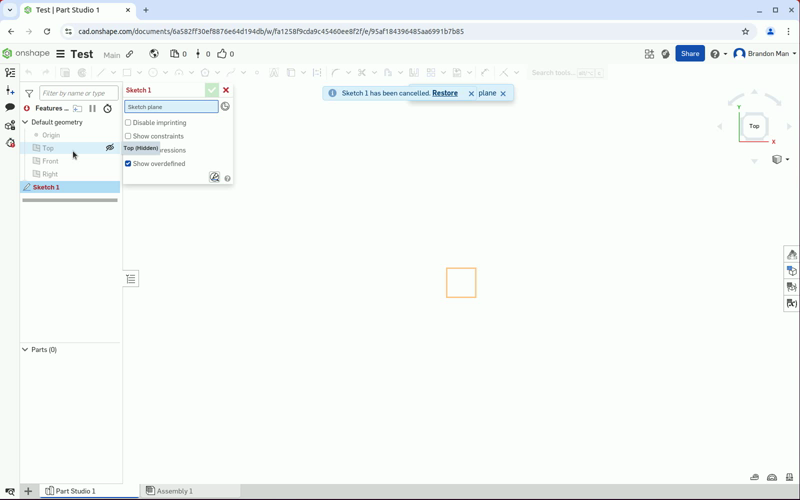
click(73, 150)
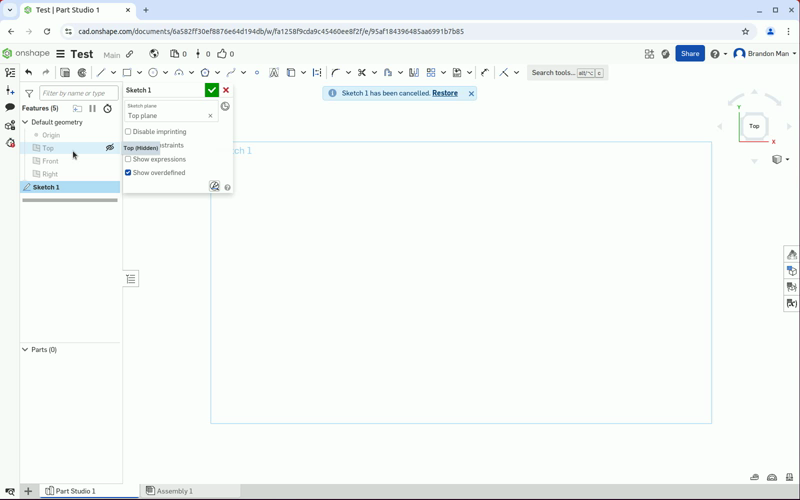
mouse_move(73, 352)
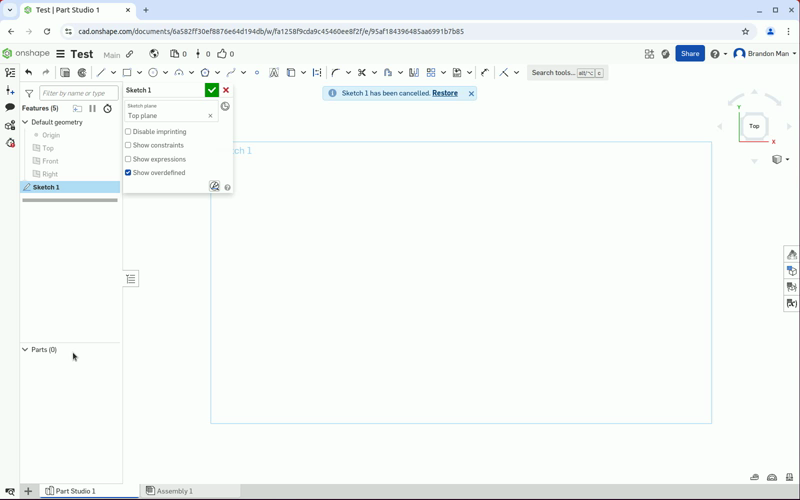
key(y)
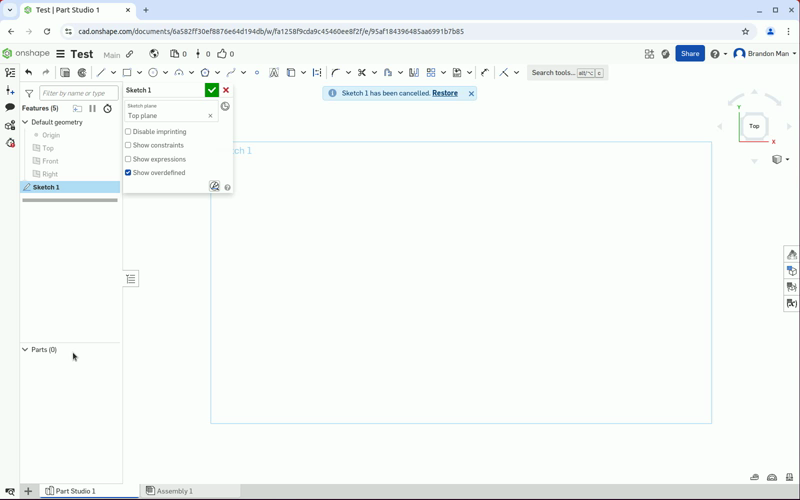
key(c)
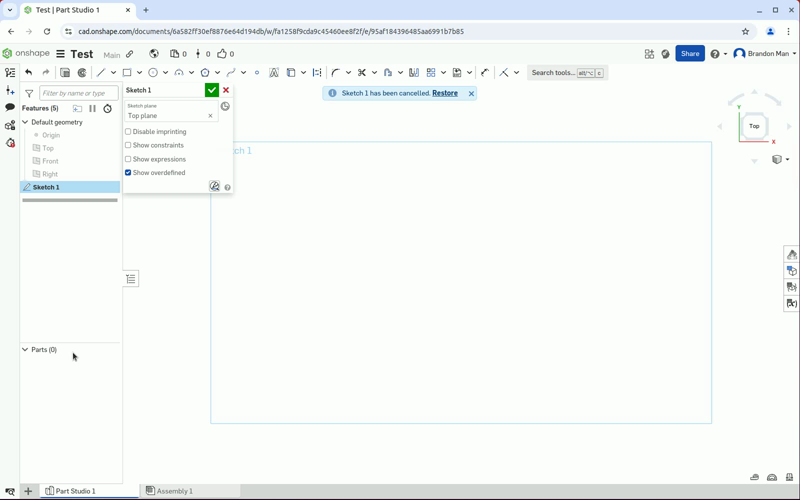
key_down(shift)
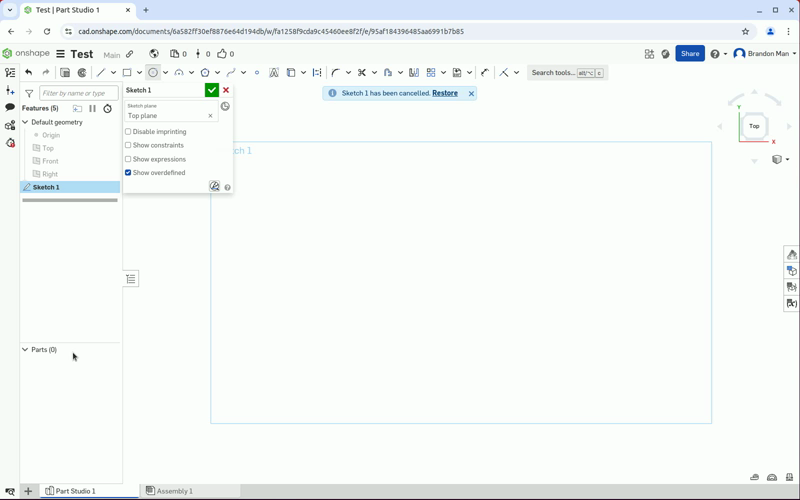
mouse_move(460, 282)
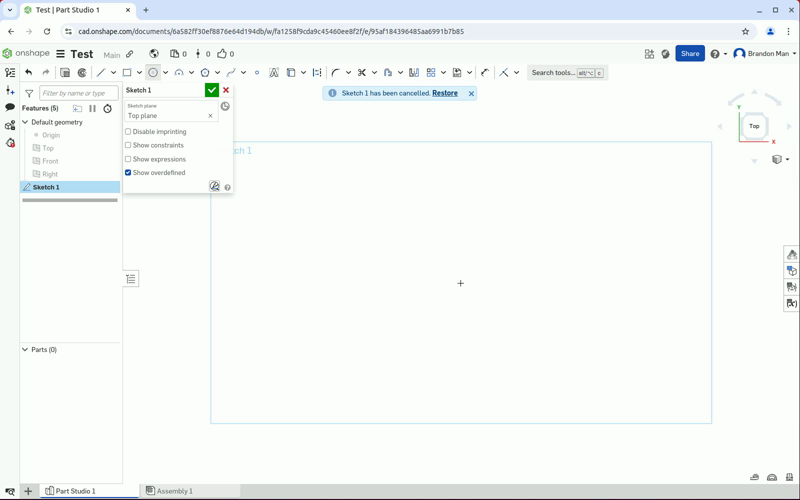
click(460, 282)
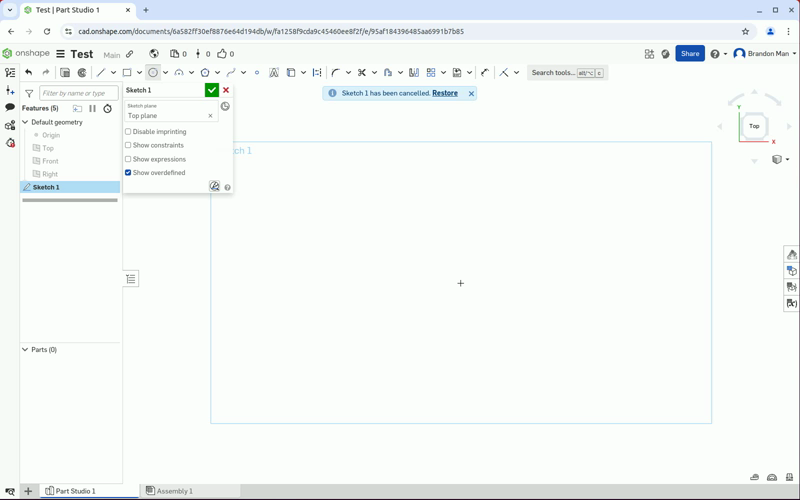
key_up(shift)
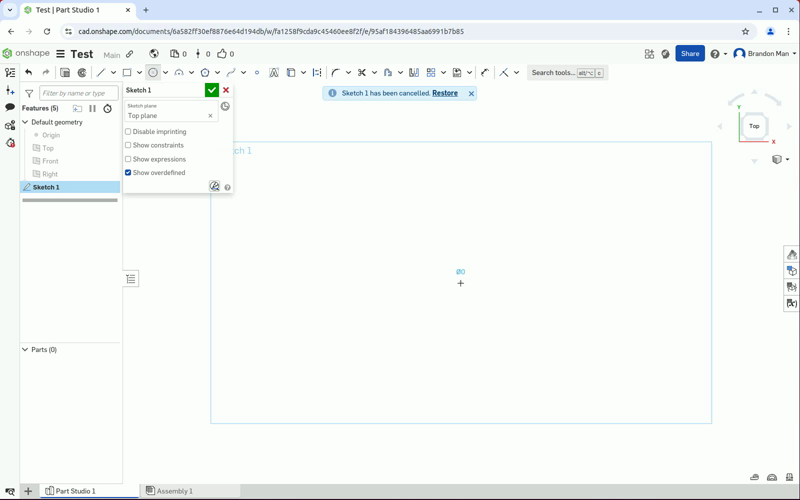
mouse_move(472, 282)
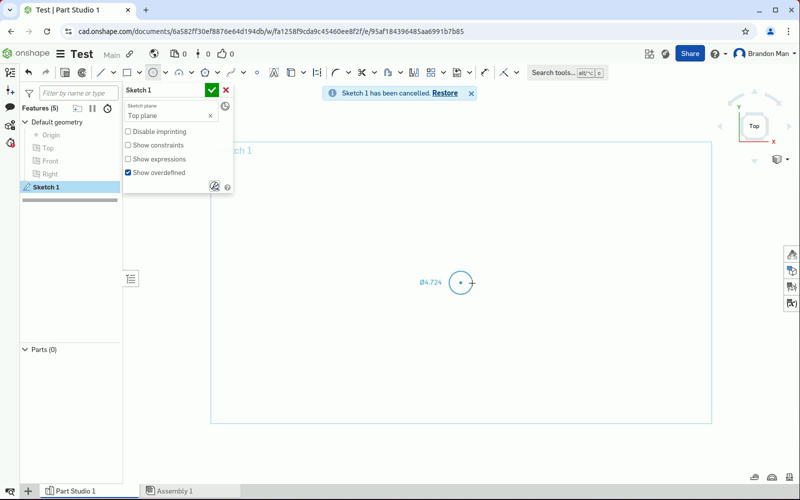
click(472, 282)
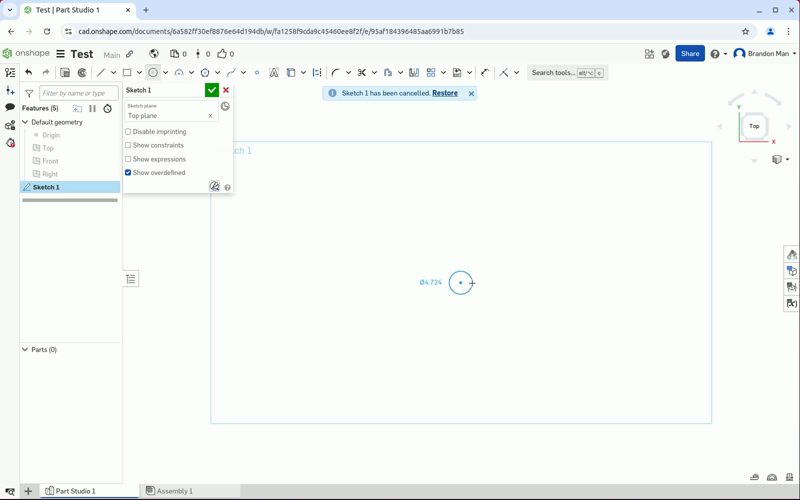
key(esc)
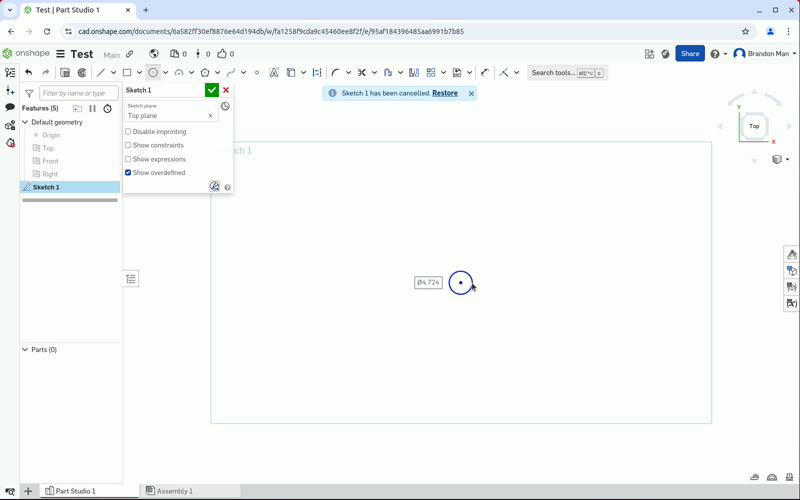
mouse_move(454, 284)
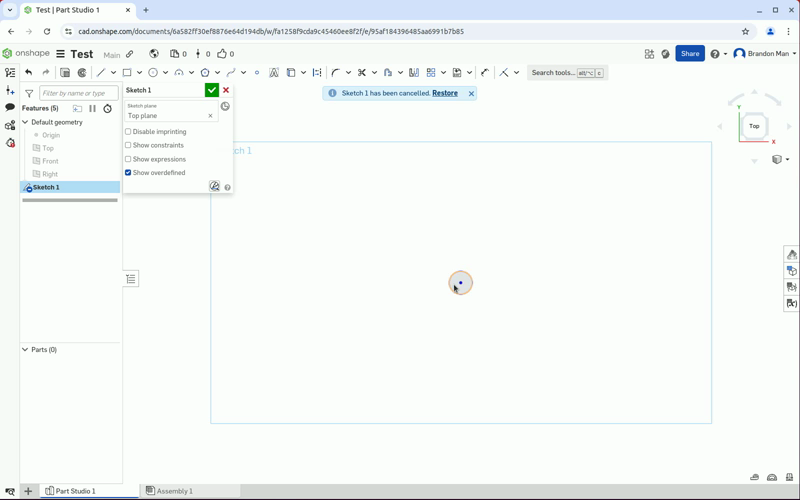
scroll(6)
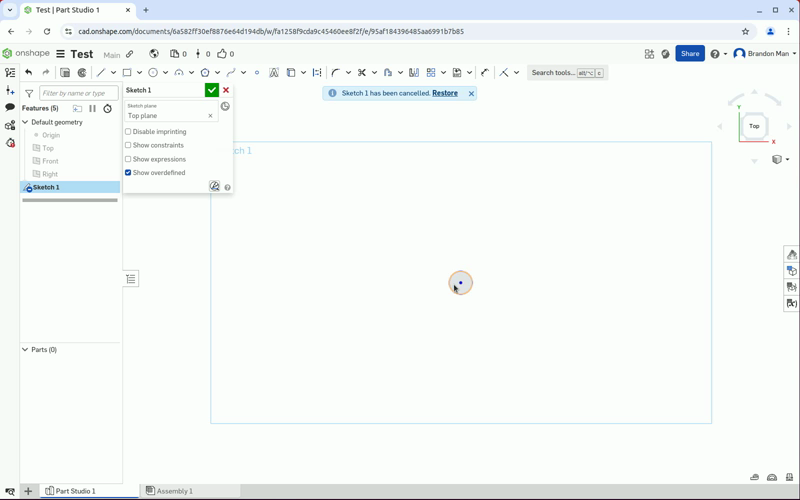
scroll(6)
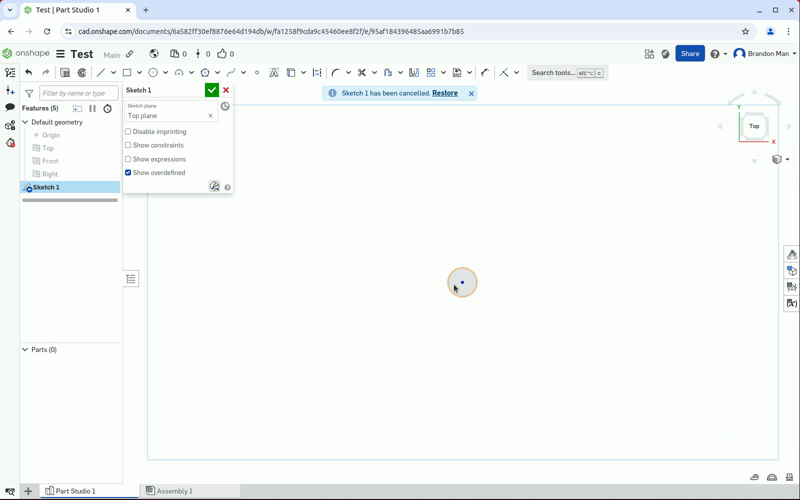
scroll(6)
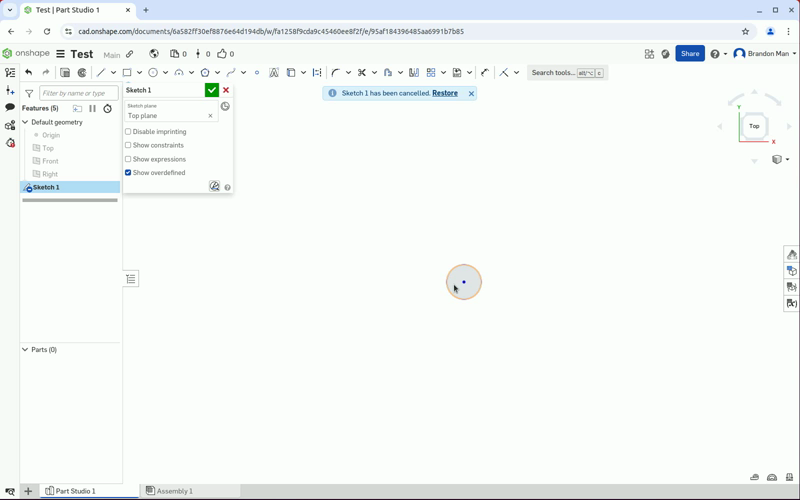
scroll(6)
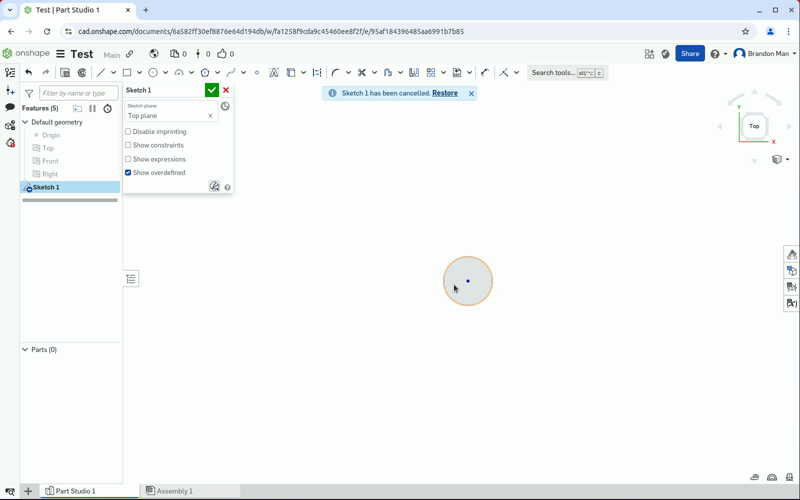
scroll(6)
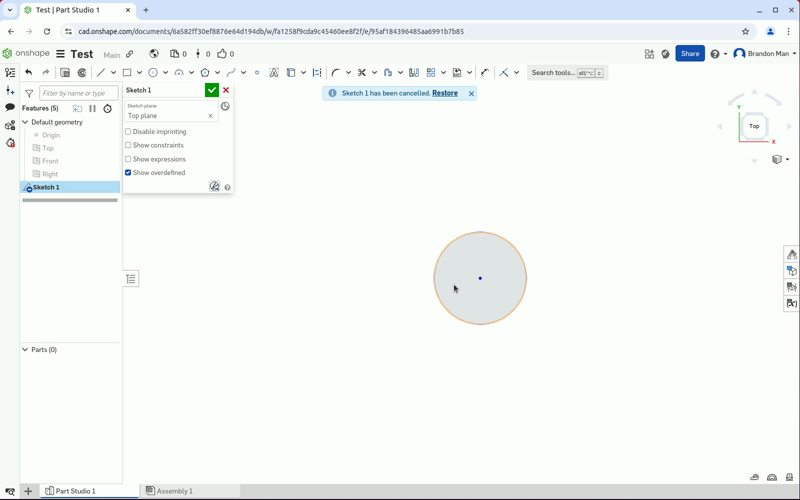
scroll(6)
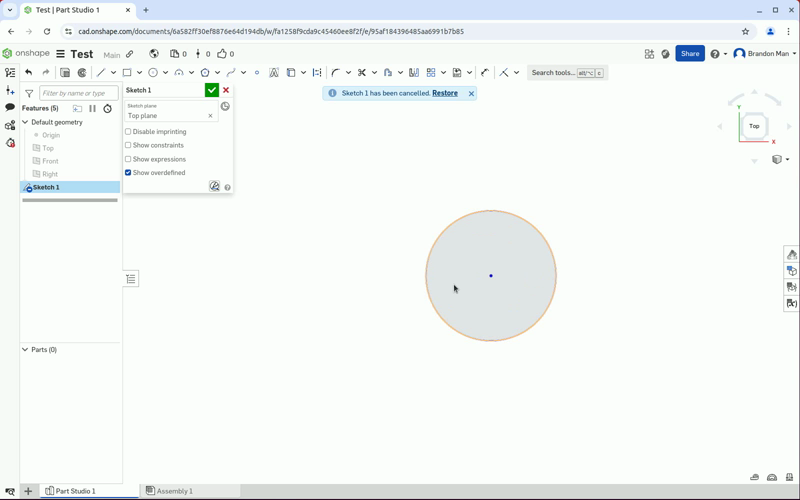
scroll(6)
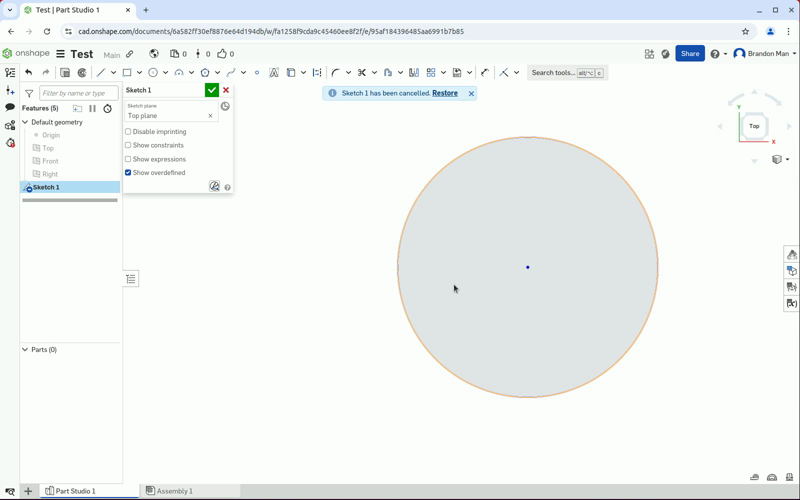
click(454, 284)
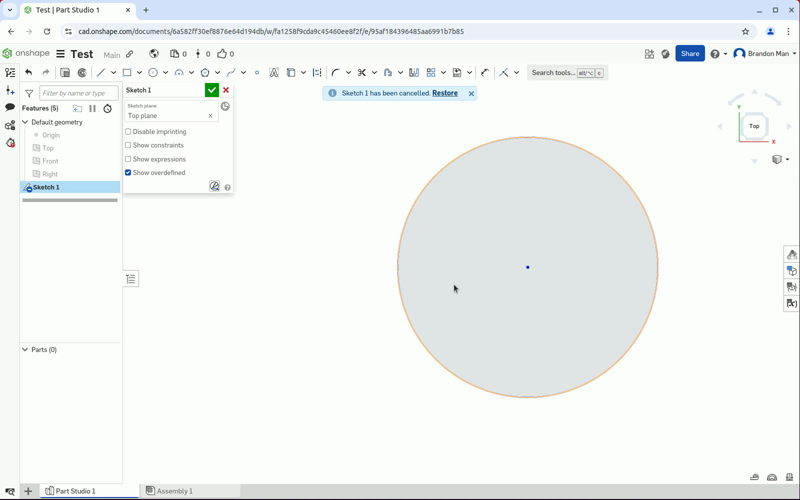
scroll(-6)
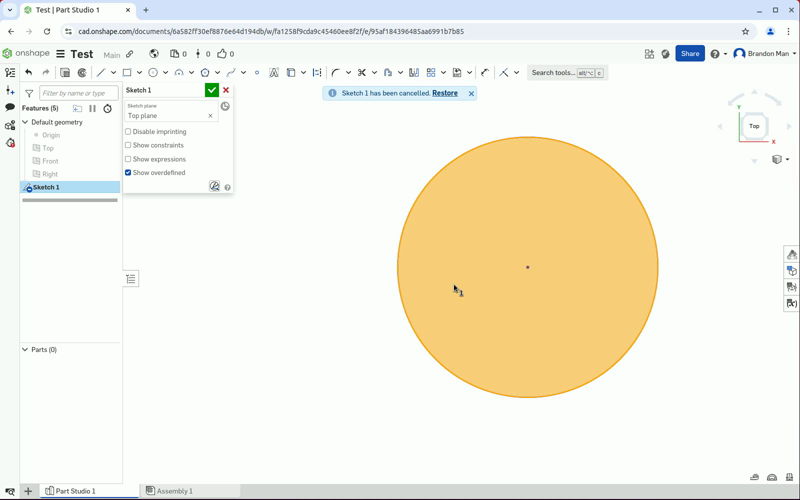
scroll(-6)
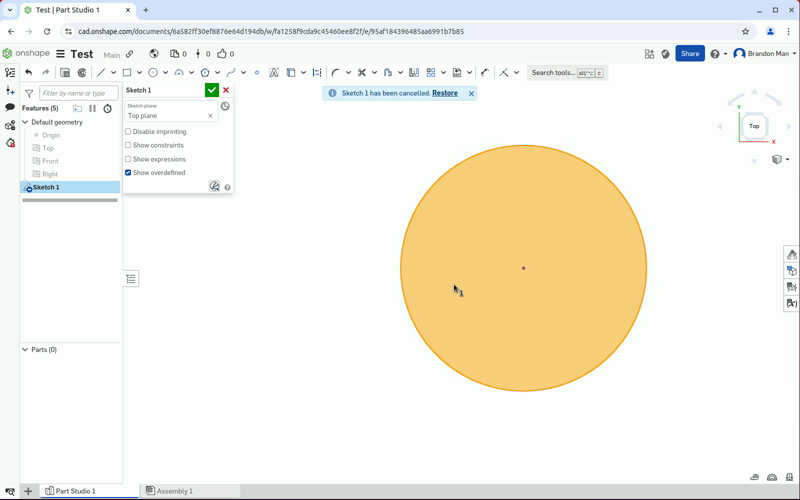
scroll(-6)
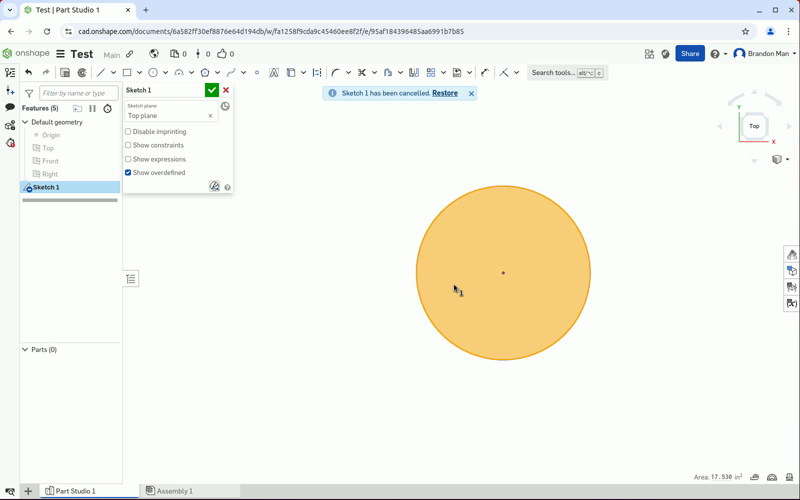
scroll(-6)
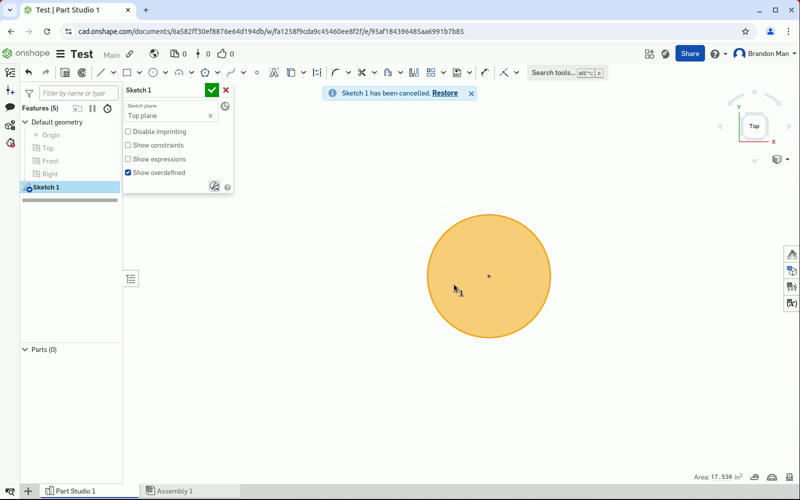
scroll(-6)
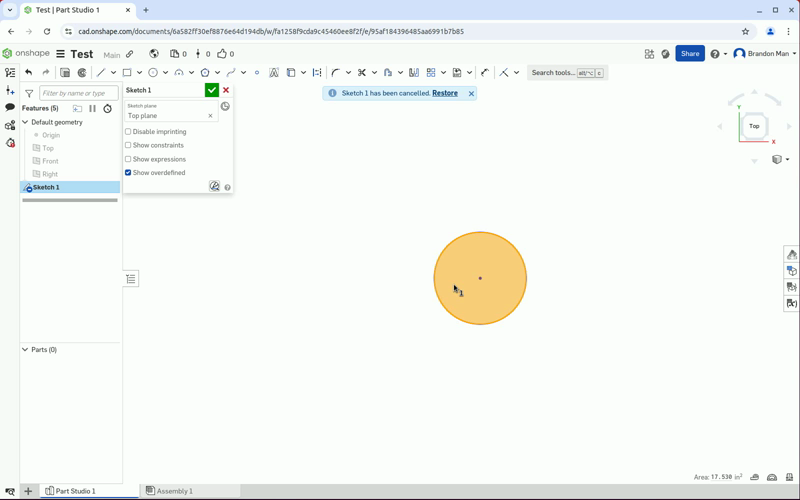
scroll(-6)
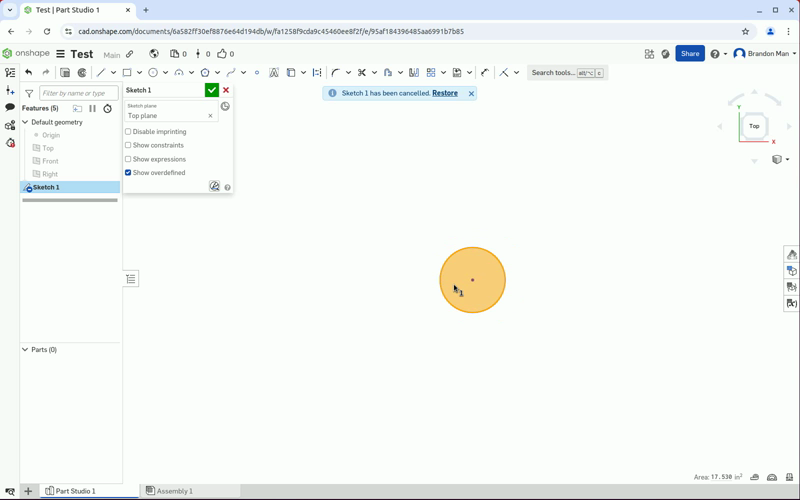
scroll(-6)
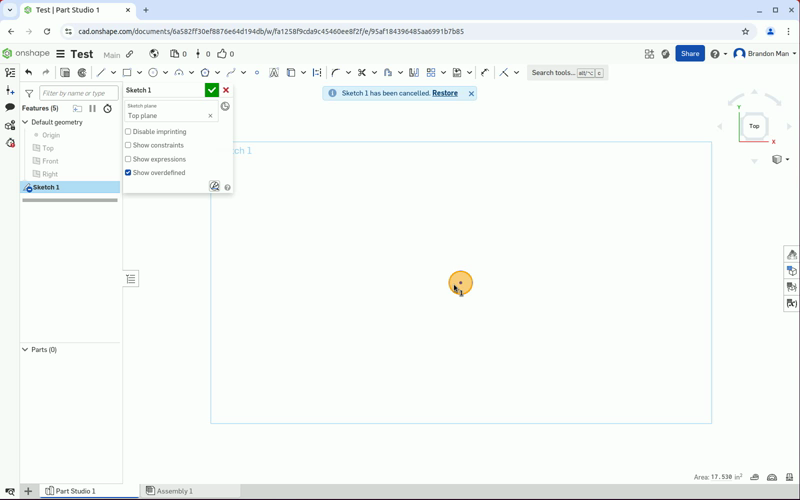
mouse_move(73, 352)
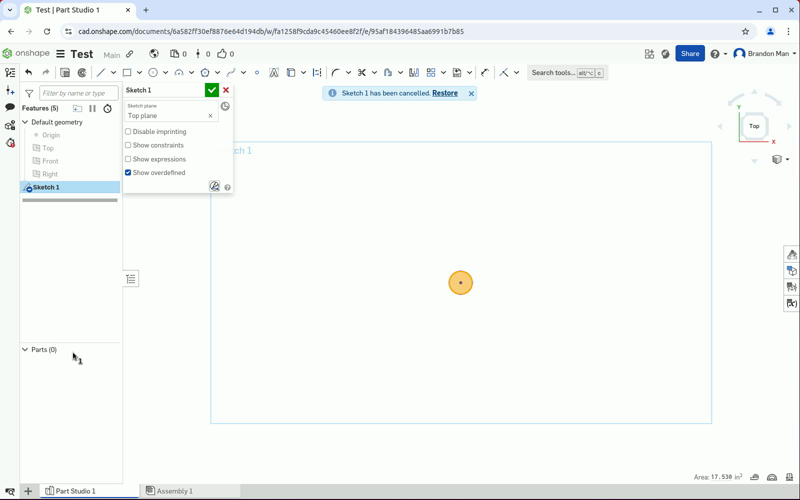
key(shift+y)
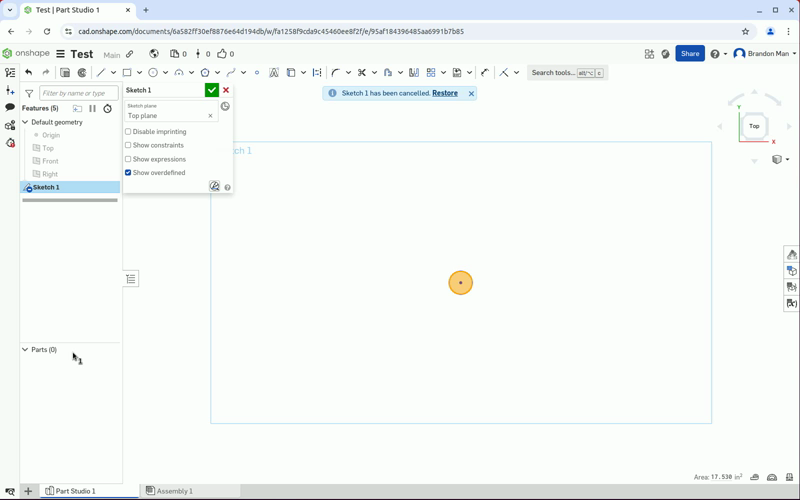
key(shift+e)
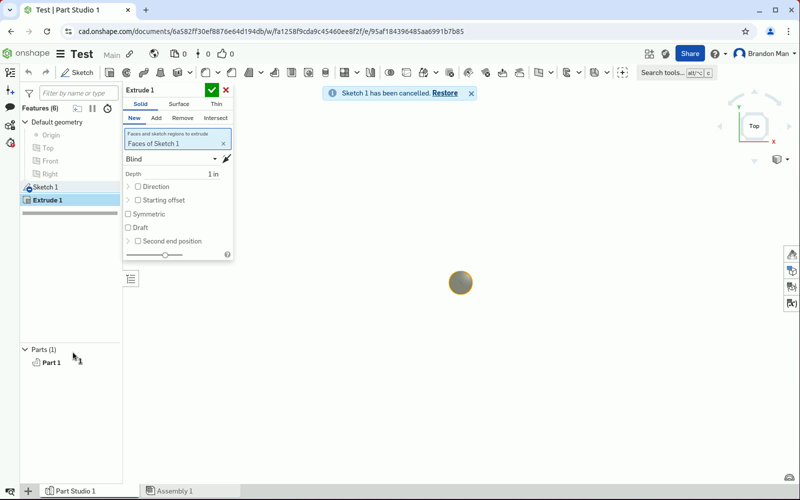
mouse_move(143, 106)
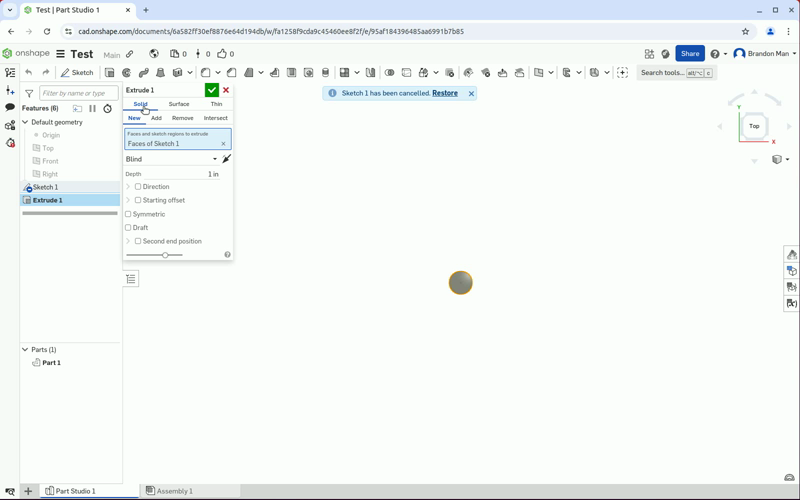
click(143, 106)
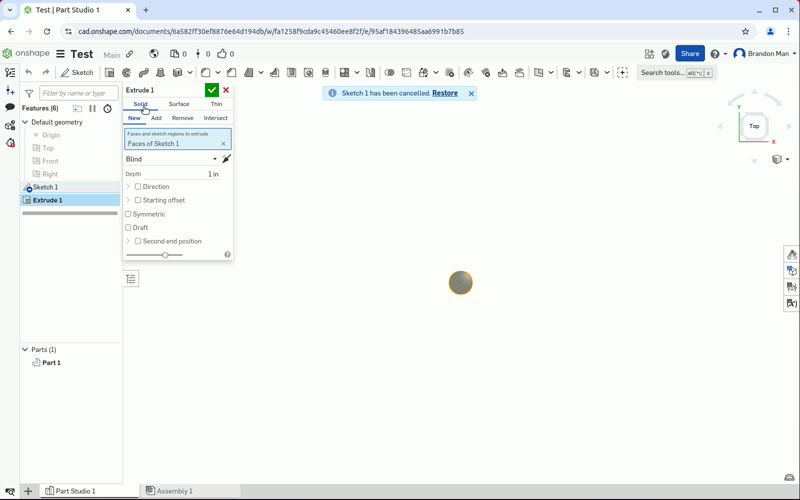
mouse_move(137, 120)
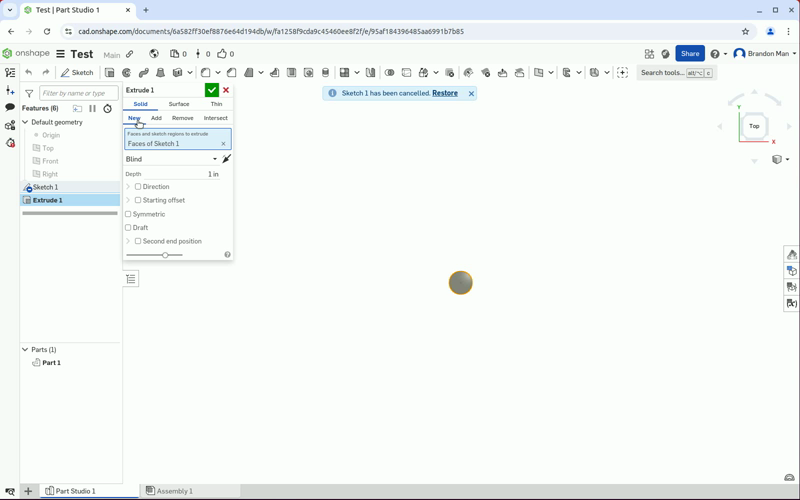
click(137, 120)
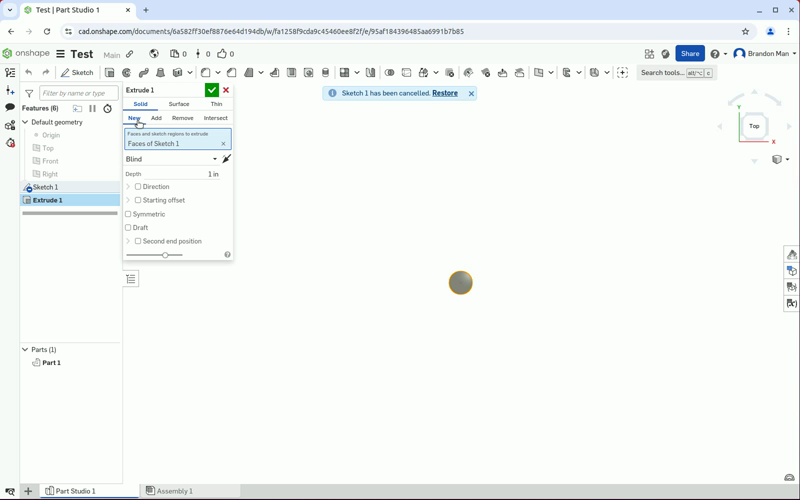
key(tab, 4)
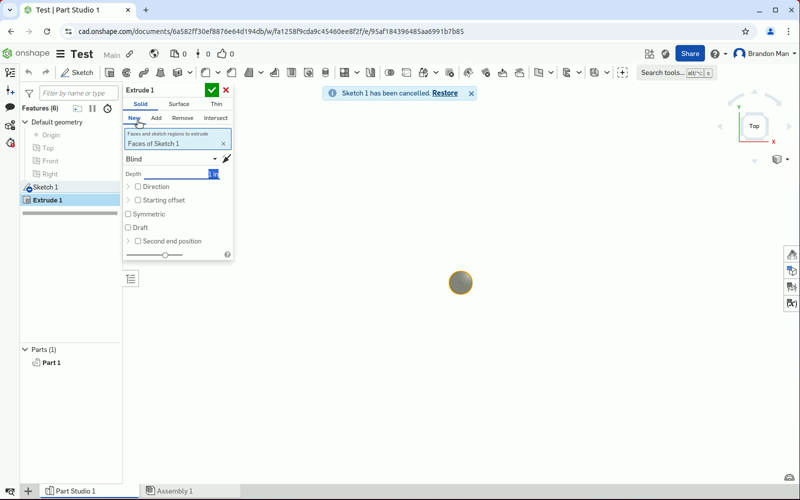
text(8.425)
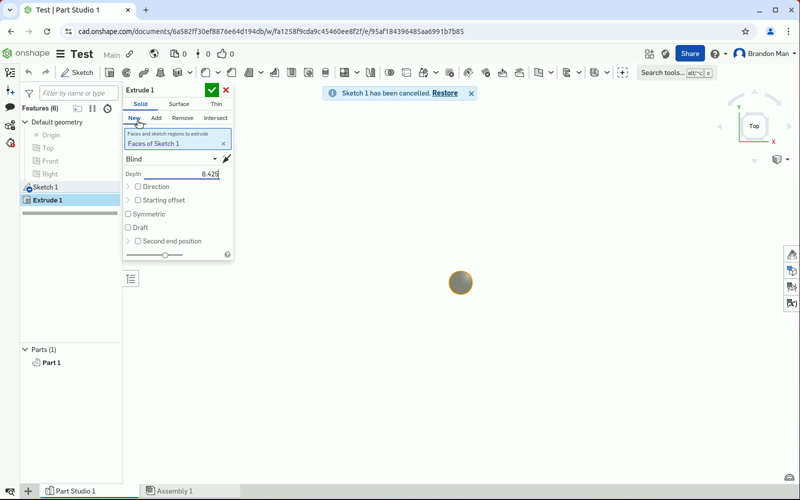
key(enter)
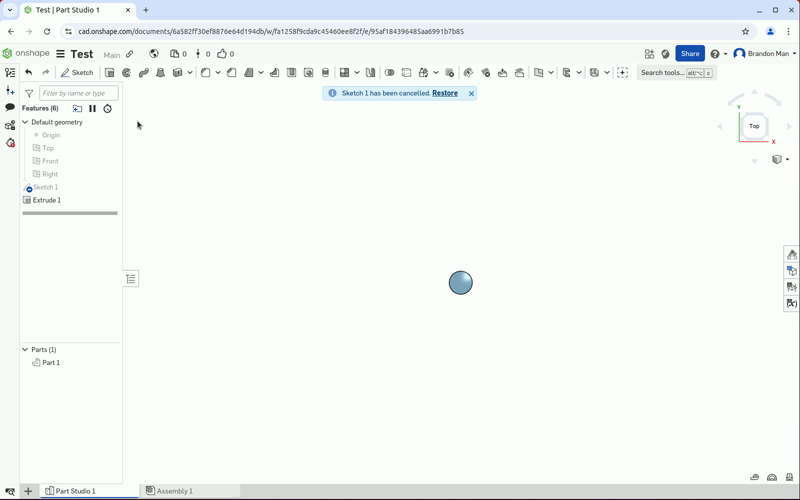
key(shift+h)
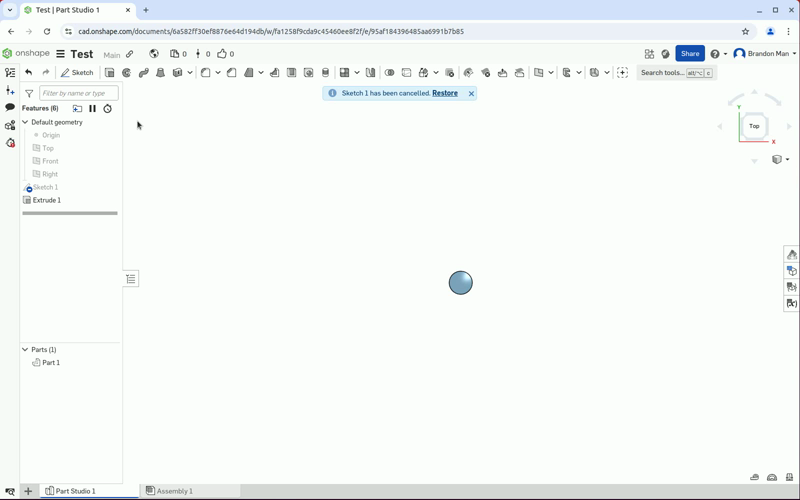
key(shift+h)
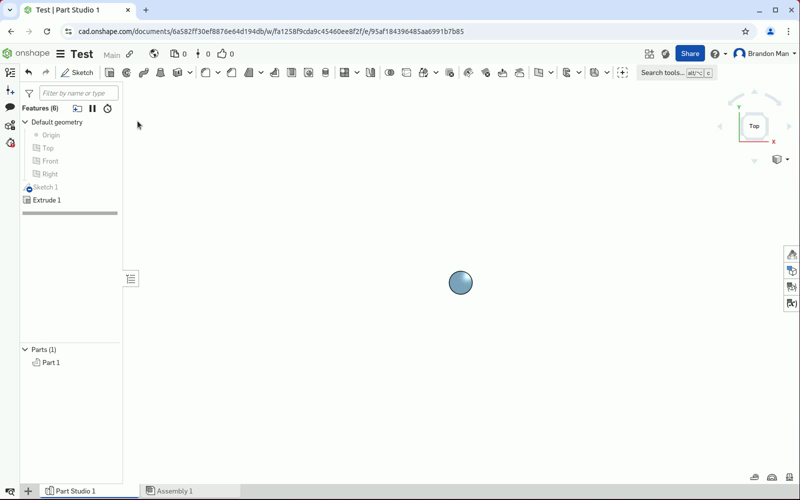
mouse_move(73, 189)
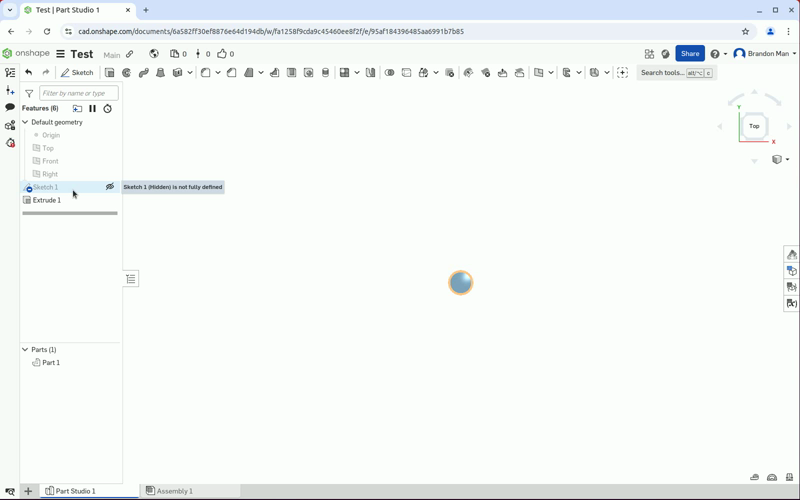
click(73, 189)
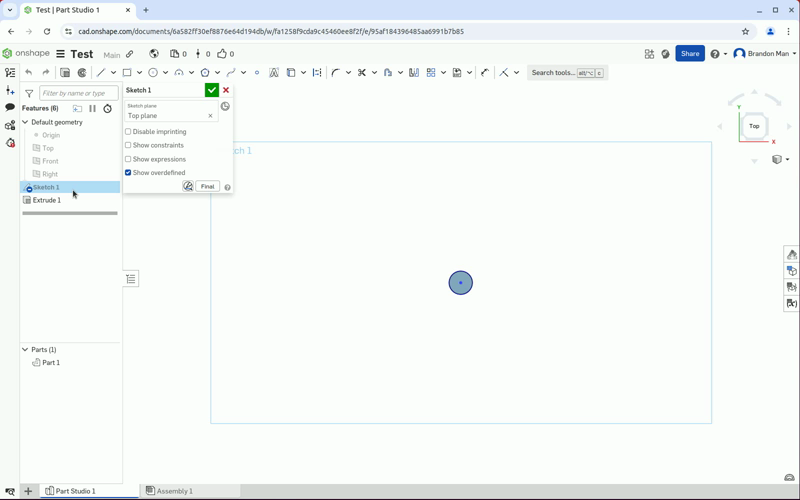
mouse_move(229, 92)
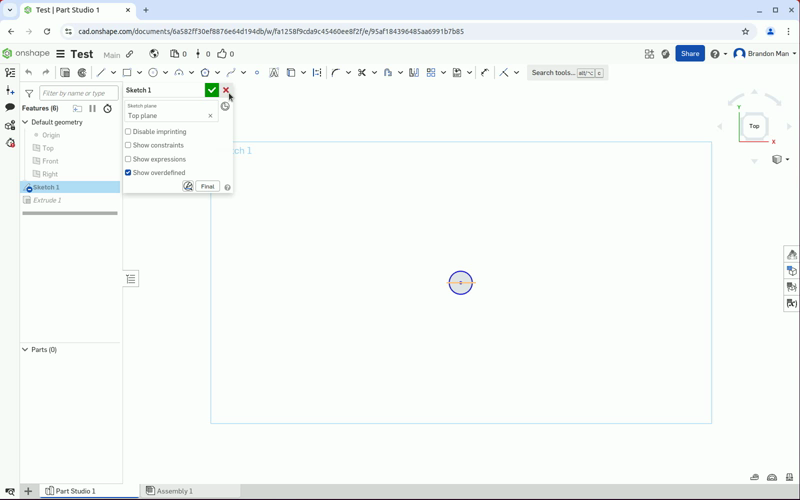
click(229, 92)
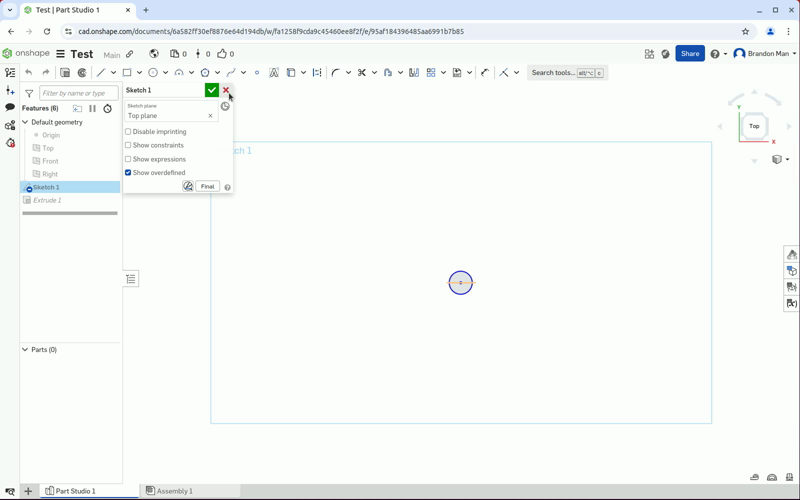
key(shift+s)
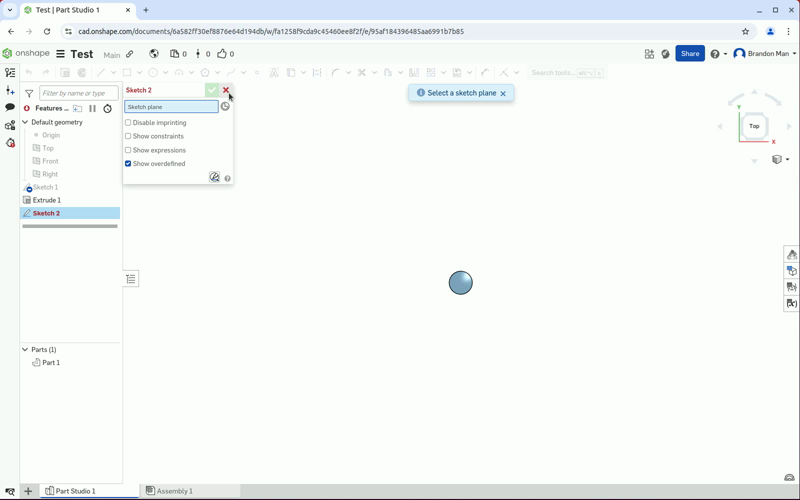
mouse_move(73, 150)
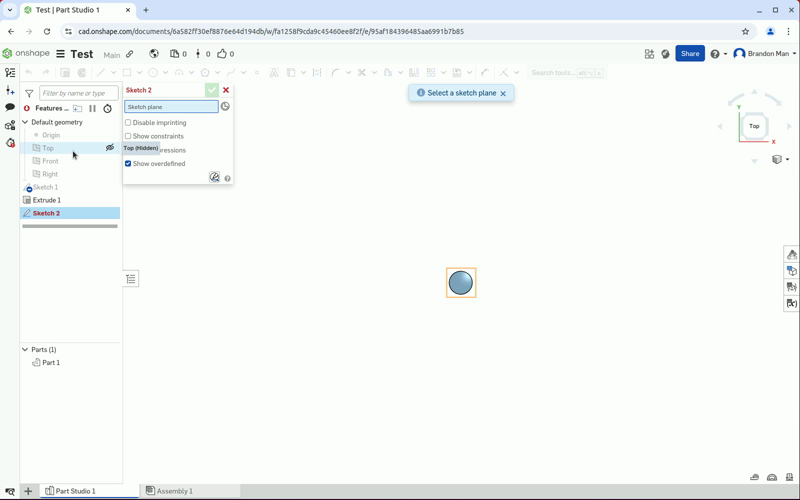
click(73, 150)
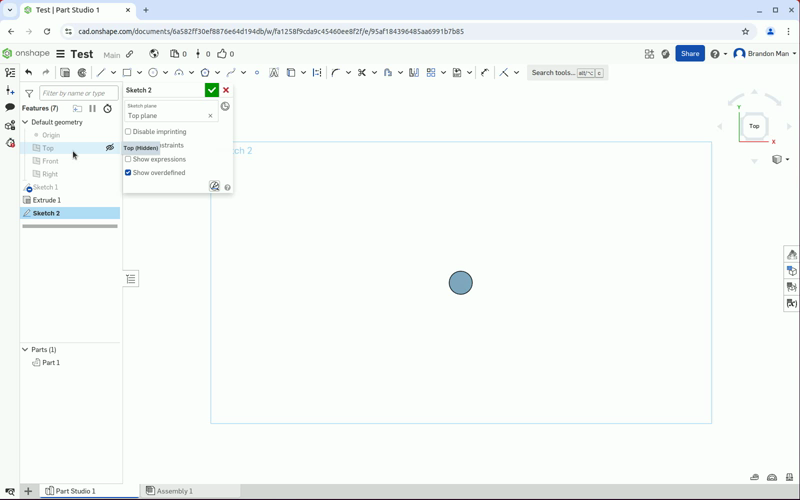
mouse_move(73, 352)
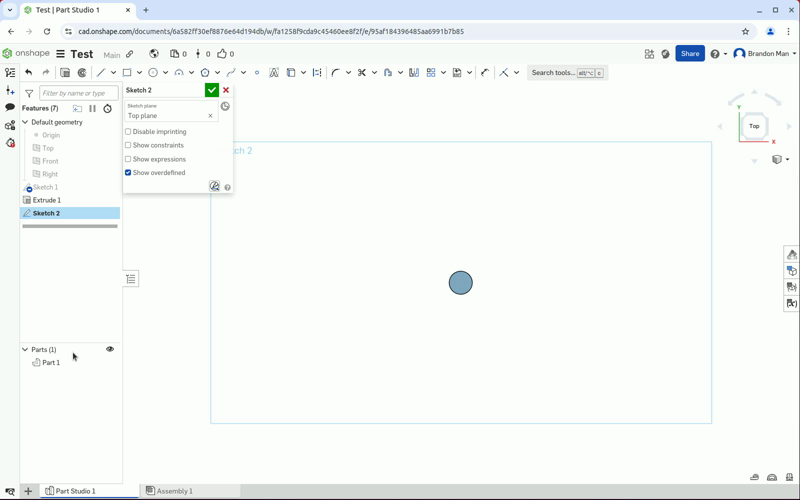
key(y)
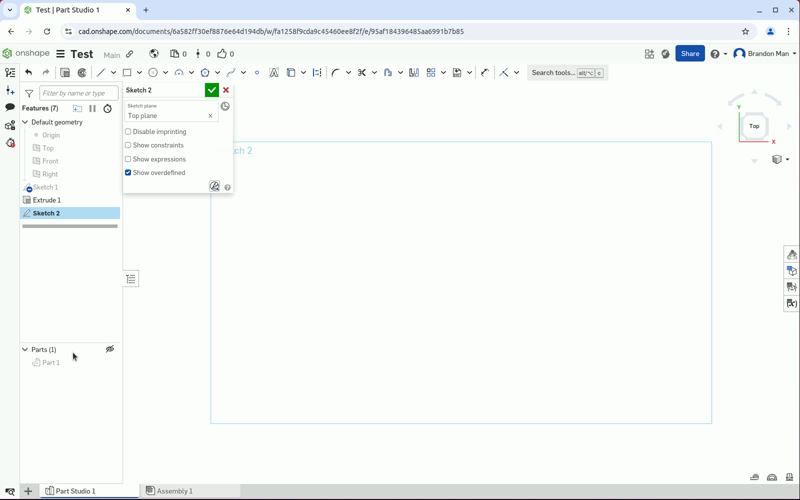
key(c)
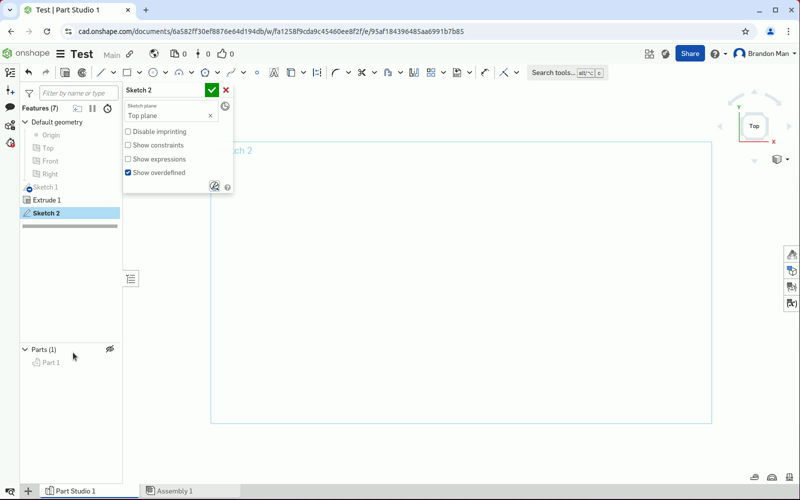
key_down(shift)
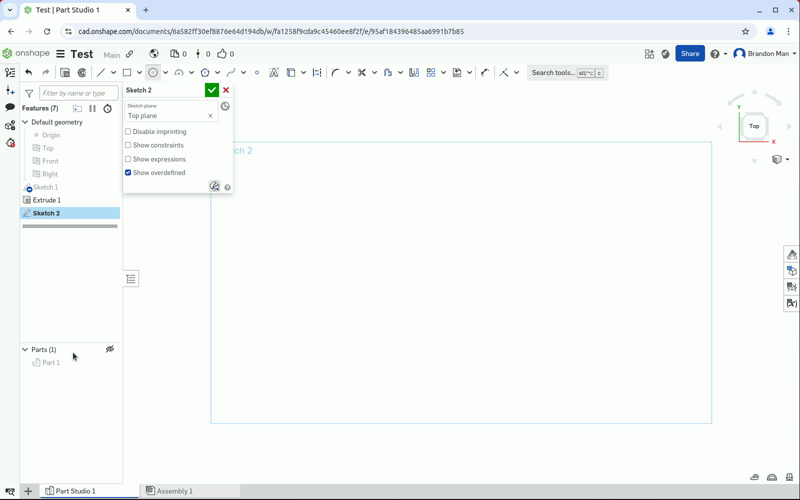
mouse_move(508, 282)
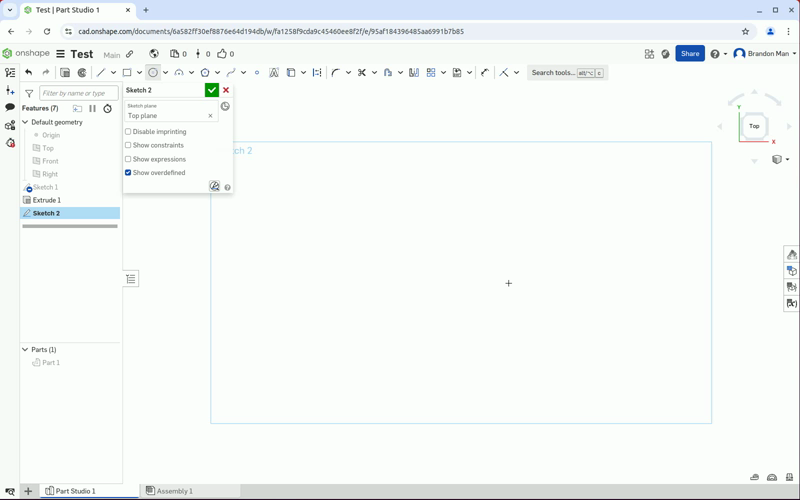
click(508, 282)
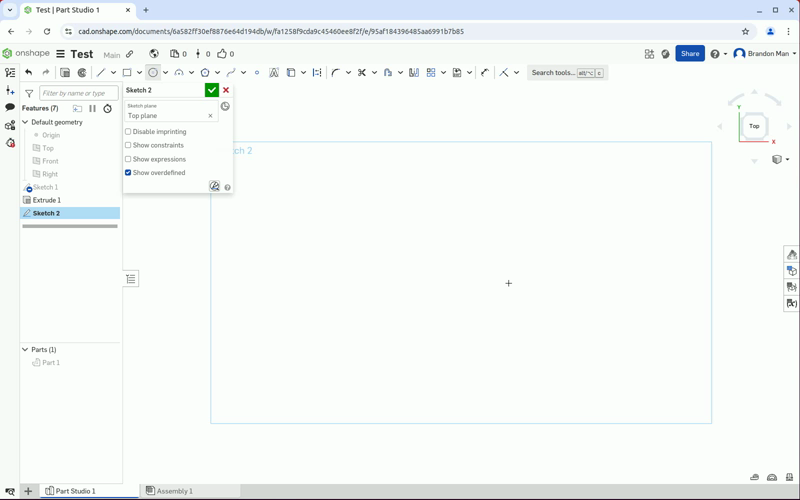
key_up(shift)
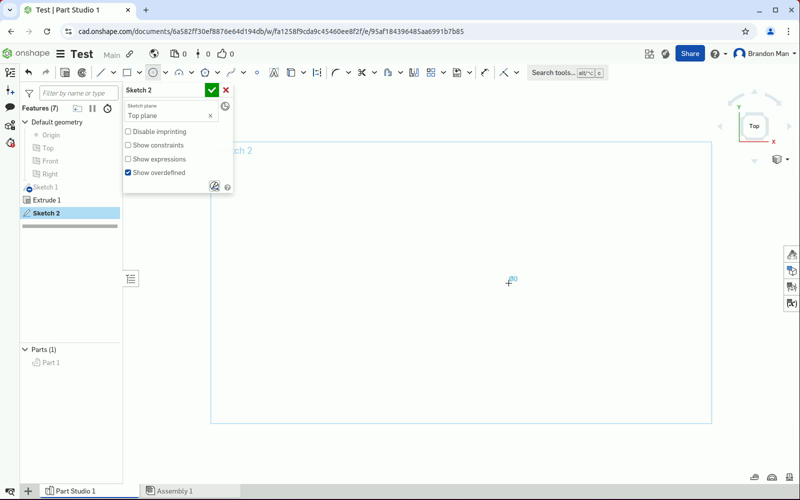
mouse_move(520, 282)
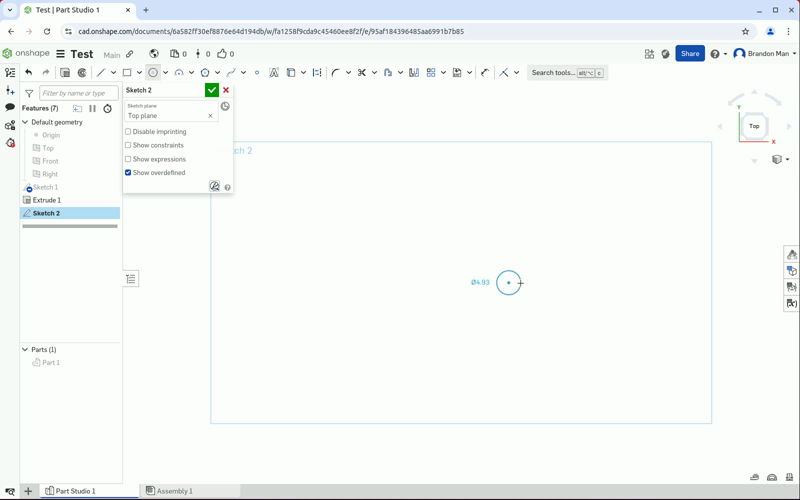
click(520, 282)
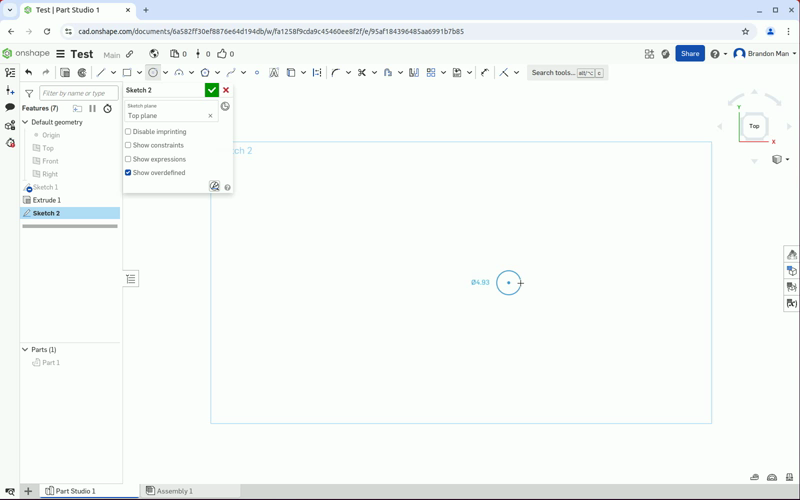
key(esc)
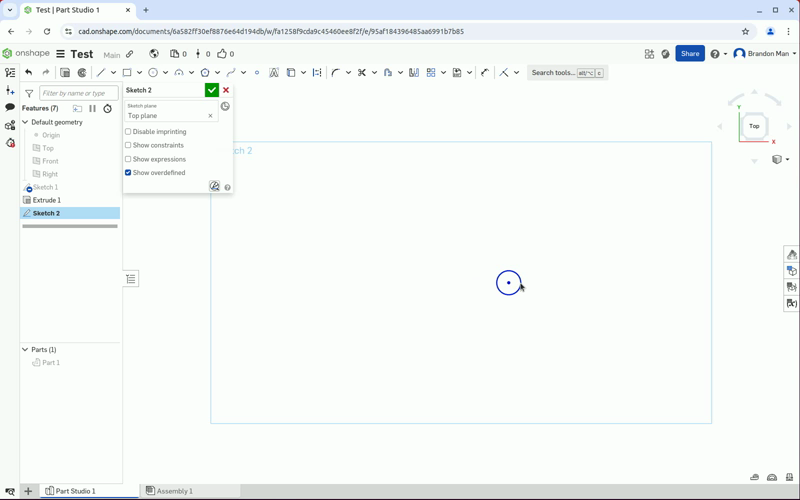
mouse_move(507, 292)
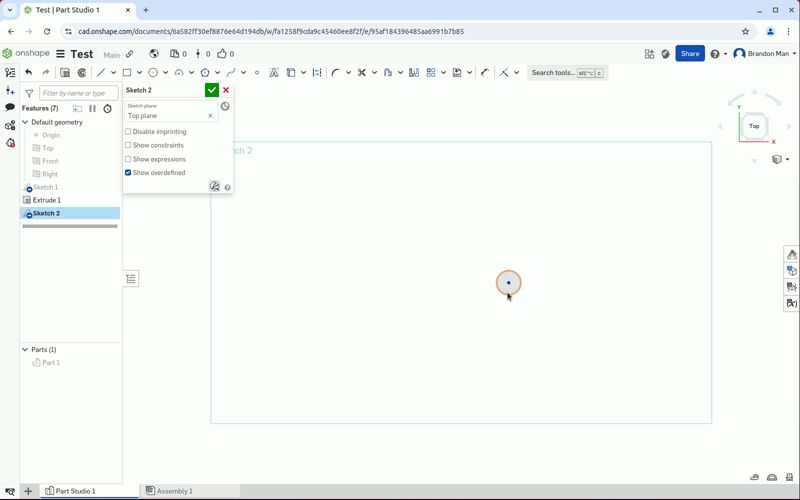
scroll(6)
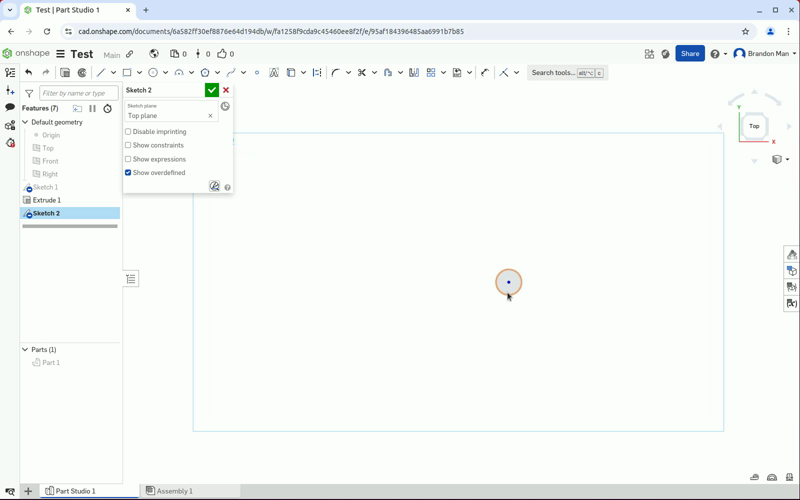
scroll(6)
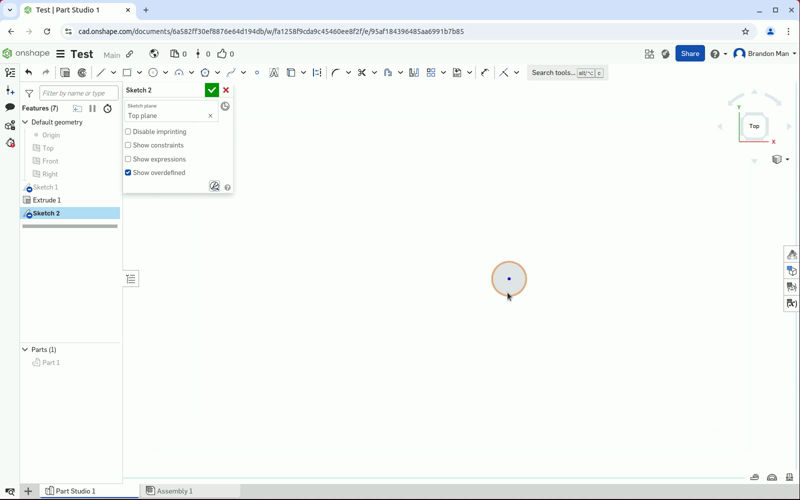
scroll(6)
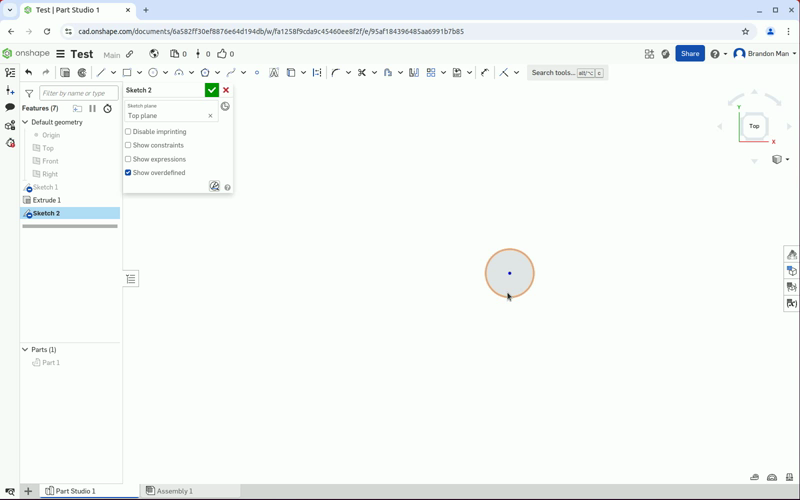
scroll(6)
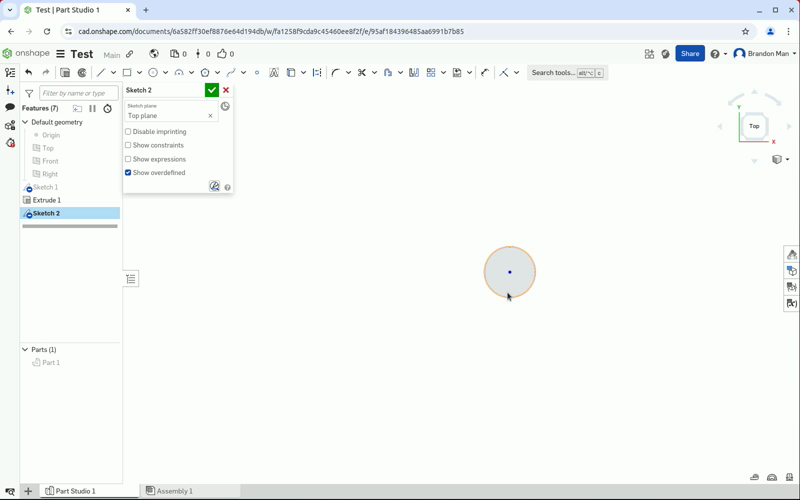
scroll(6)
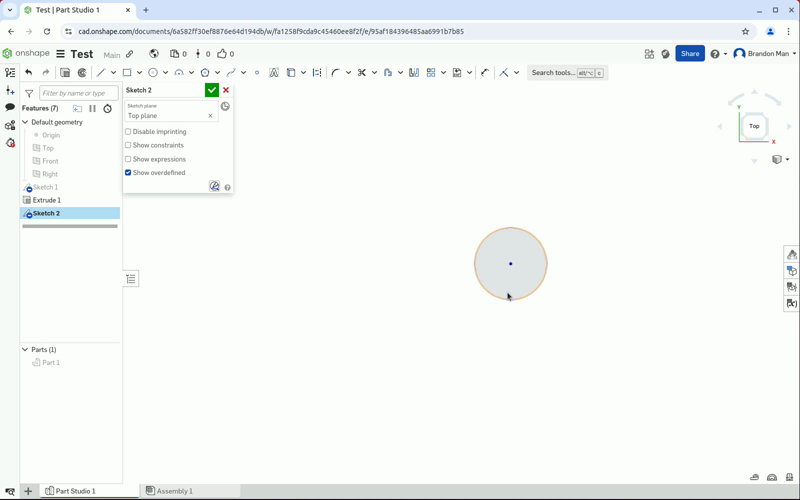
scroll(6)
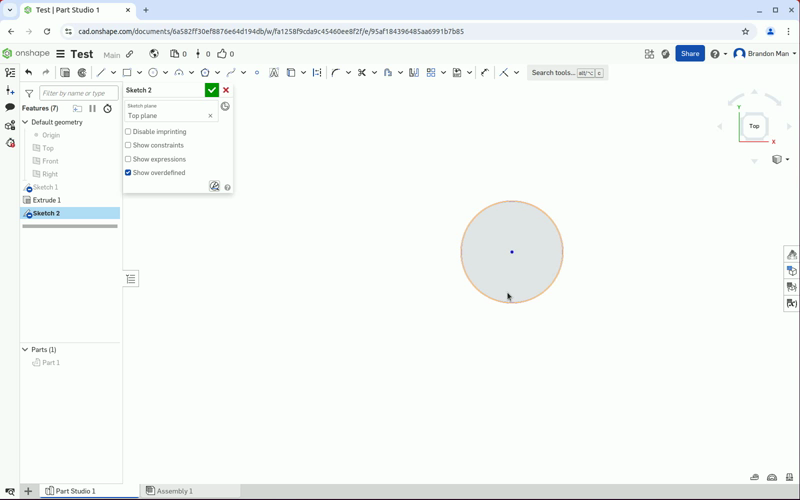
scroll(6)
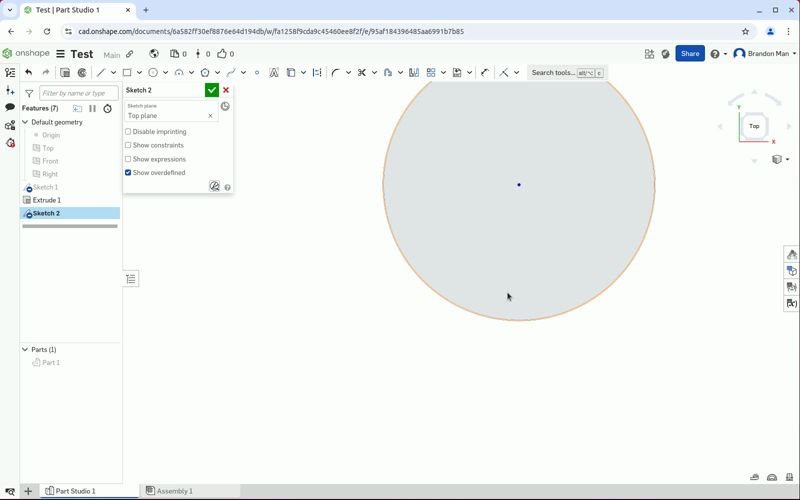
click(507, 292)
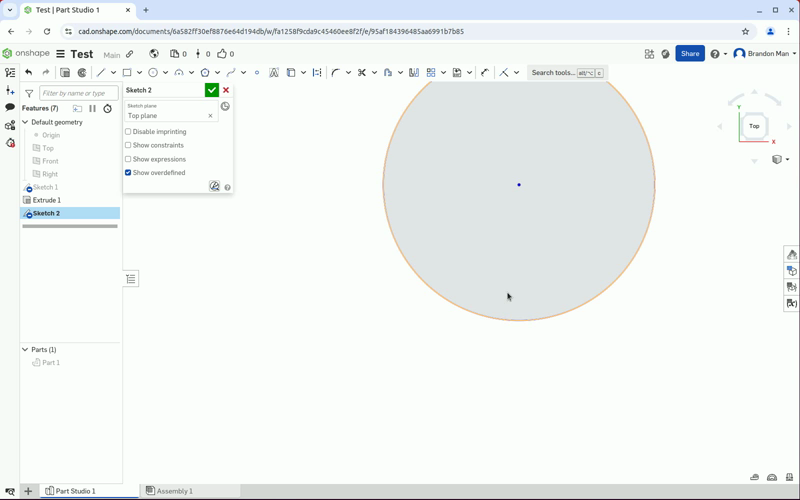
scroll(-6)
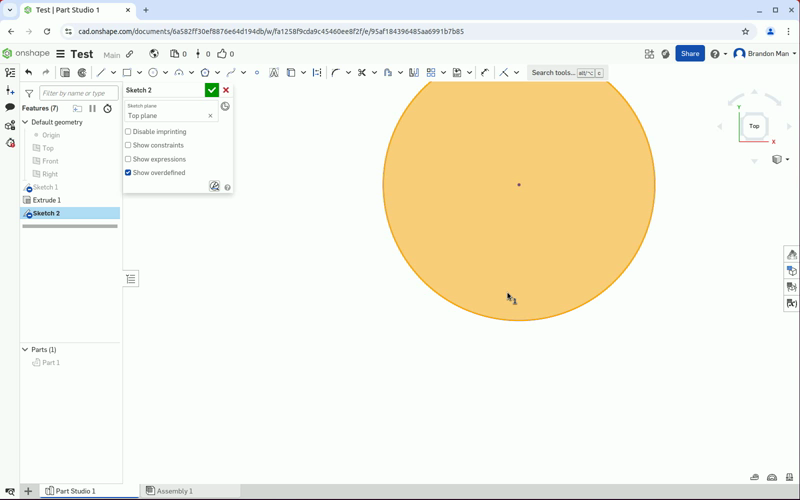
scroll(-6)
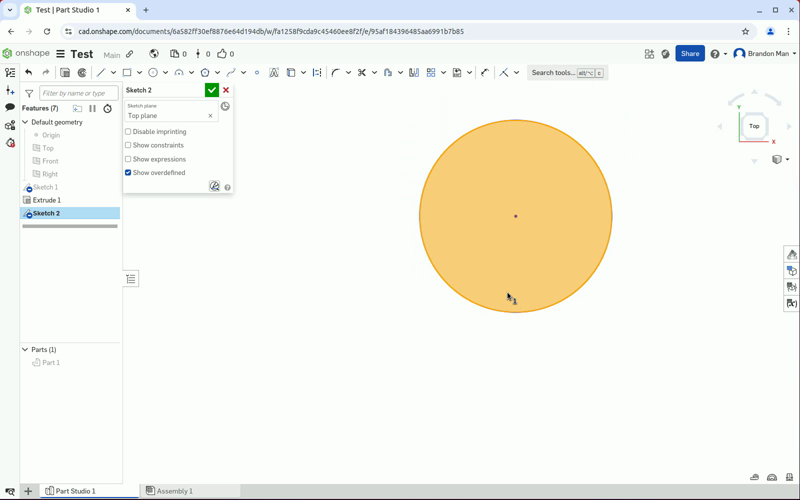
scroll(-6)
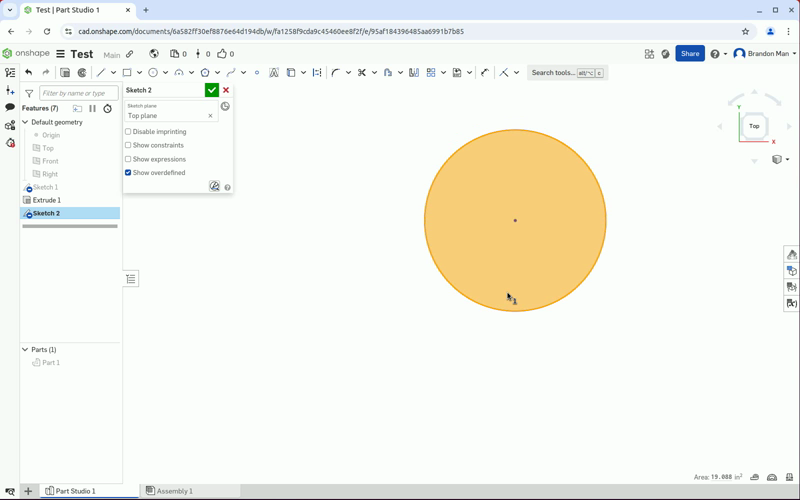
scroll(-6)
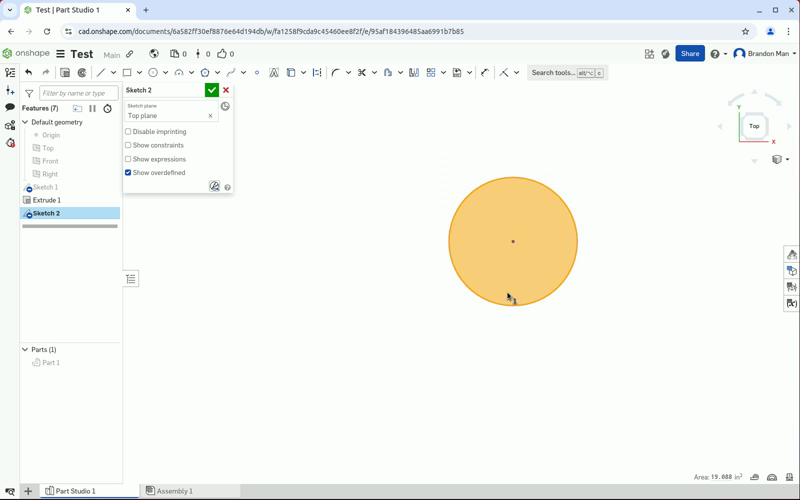
scroll(-6)
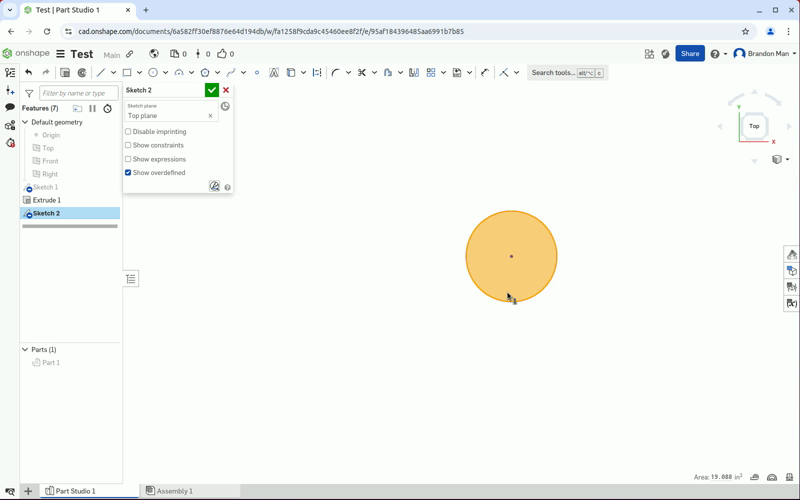
scroll(-6)
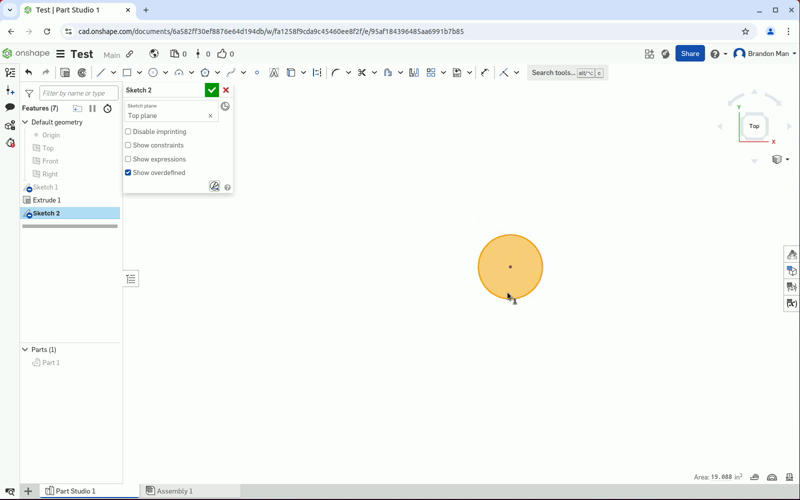
scroll(-6)
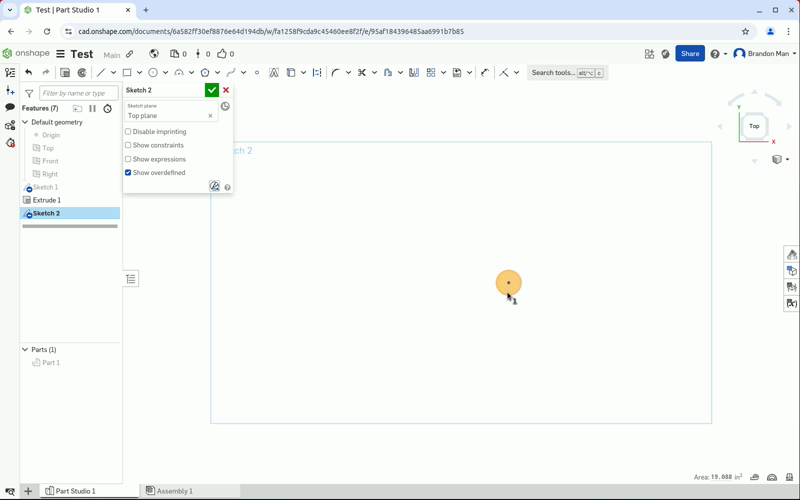
mouse_move(73, 352)
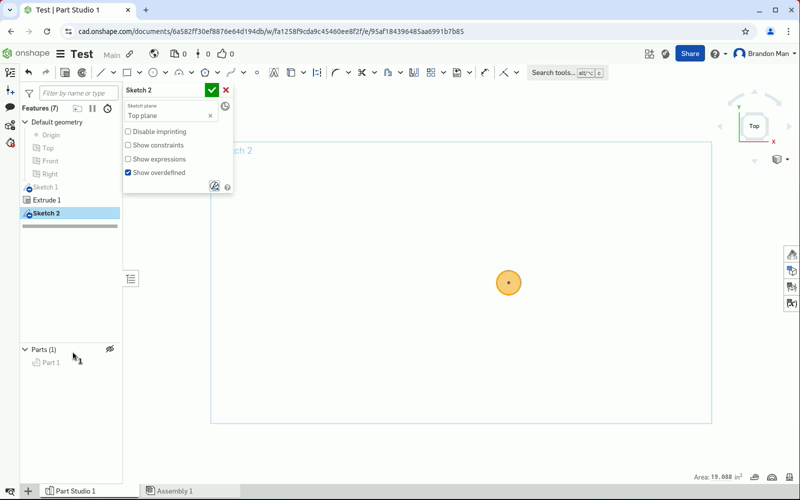
key(shift+y)
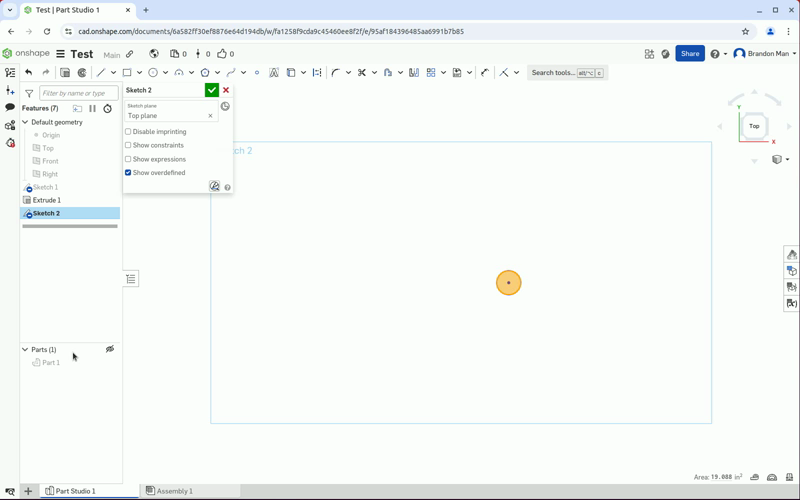
key(shift+e)
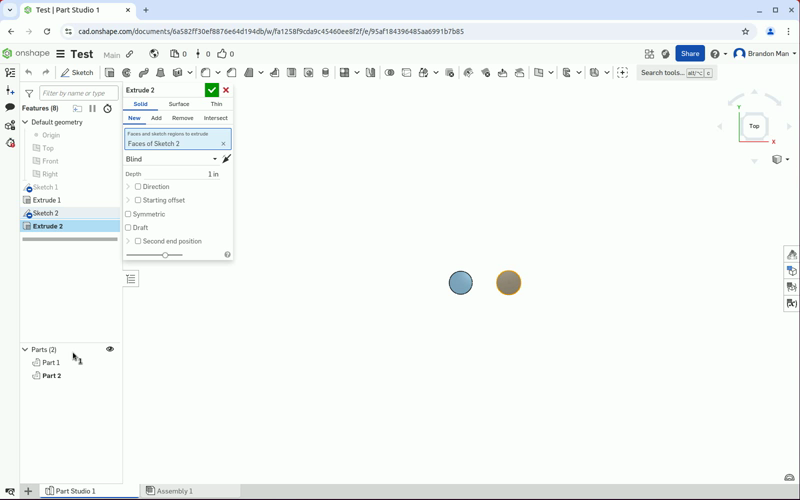
mouse_move(143, 106)
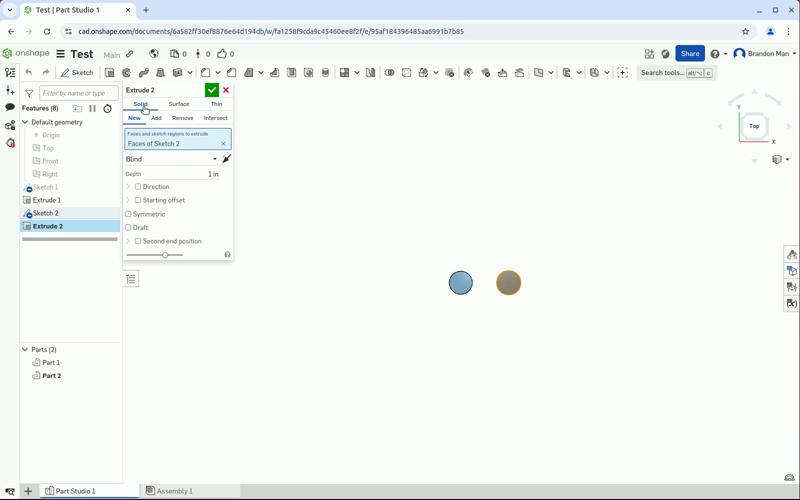
click(143, 106)
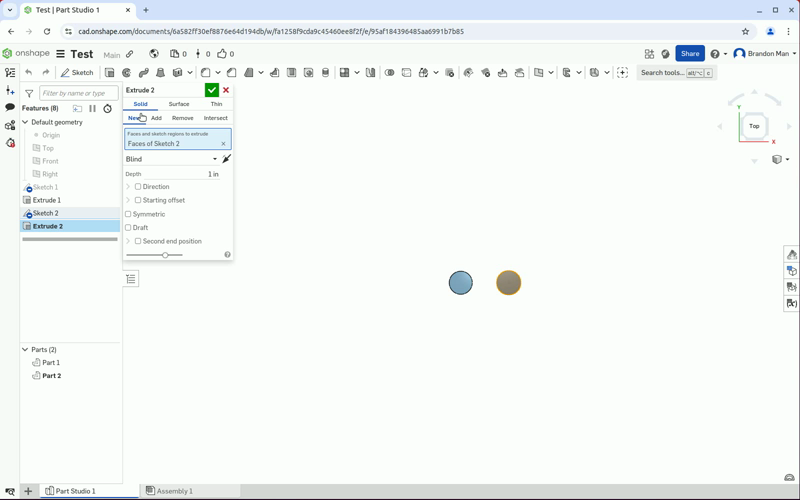
mouse_move(137, 120)
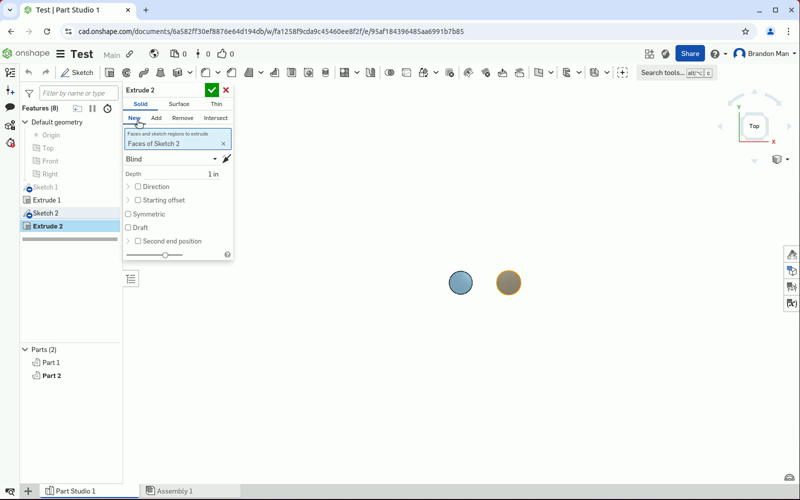
click(137, 120)
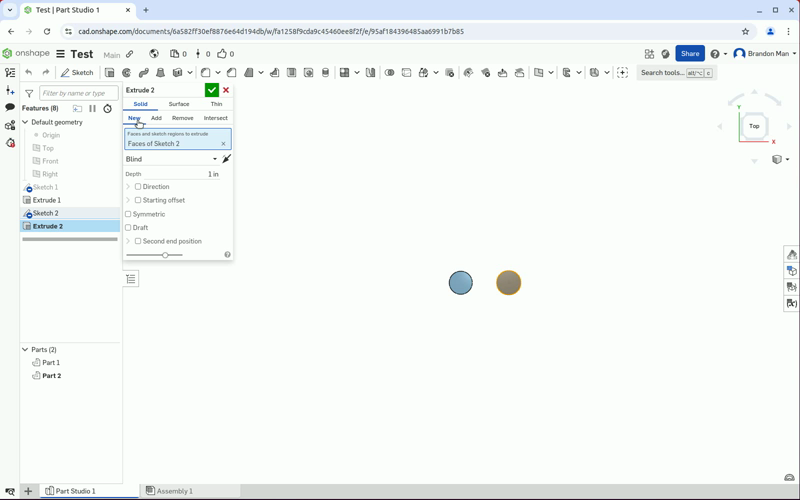
key(tab, 4)
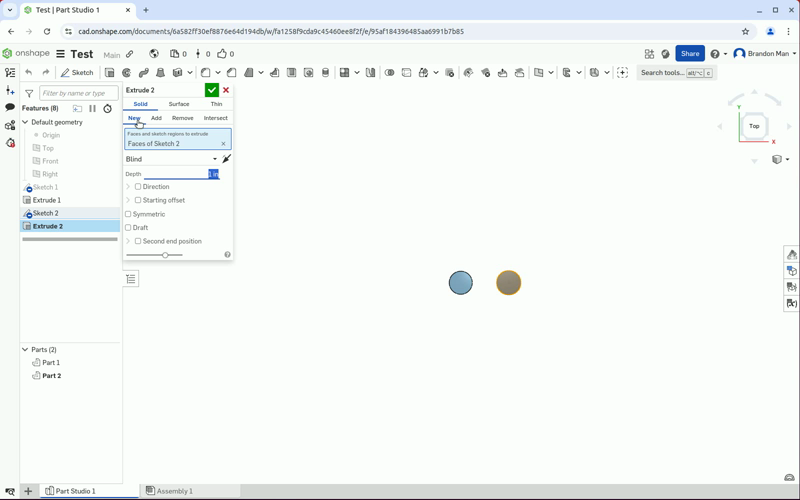
text(8.425)
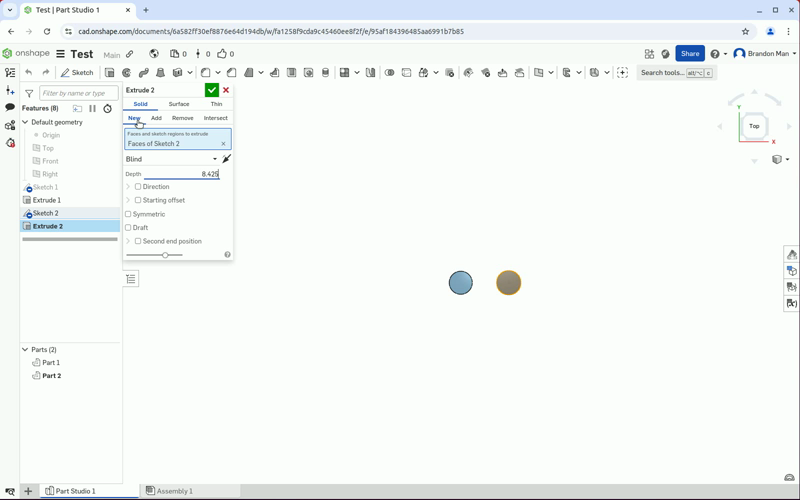
key(enter)
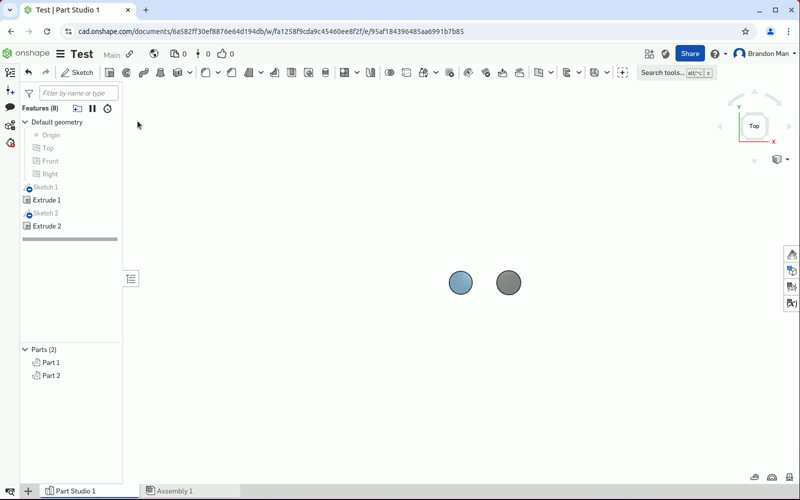
key(shift+h)
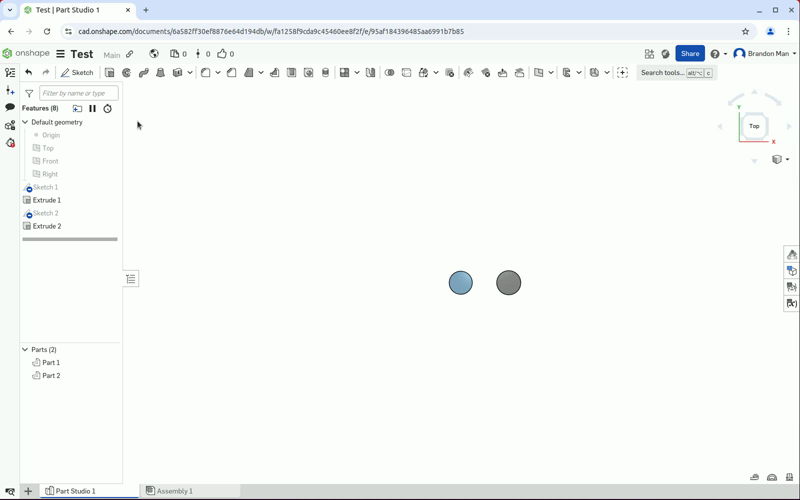
key(shift+h)
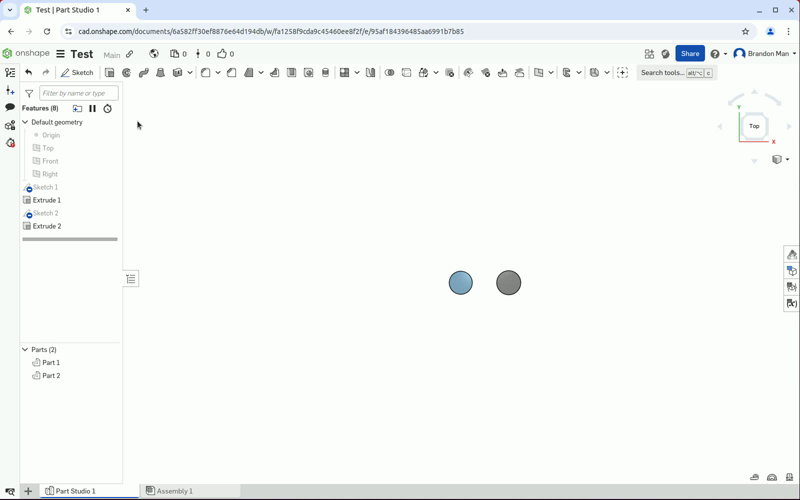
mouse_move(73, 189)
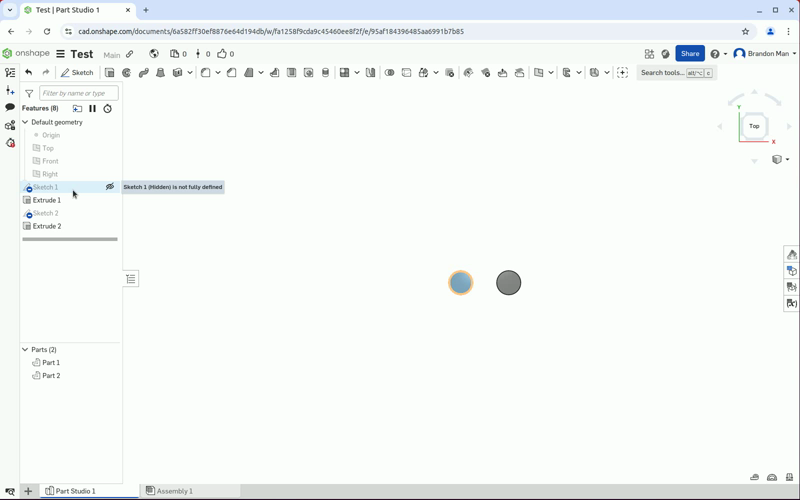
click(73, 189)
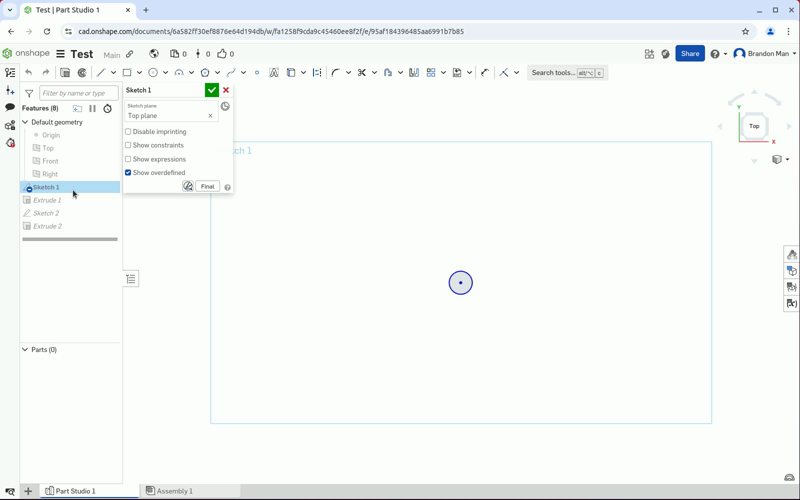
mouse_move(229, 92)
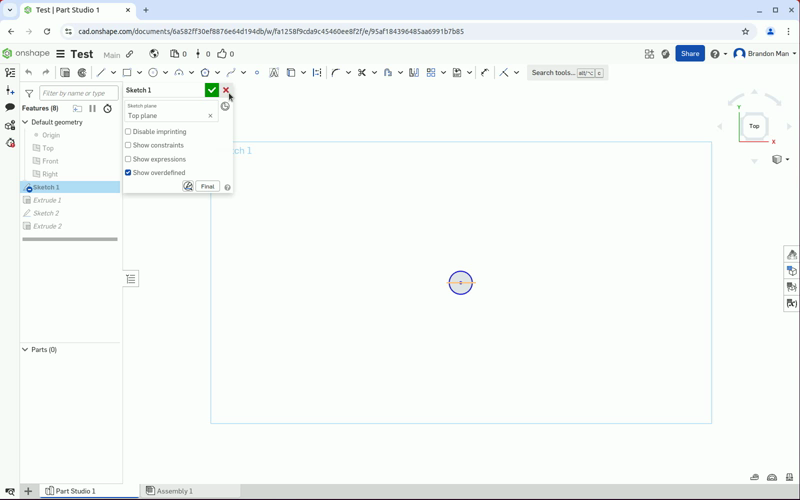
click(229, 92)
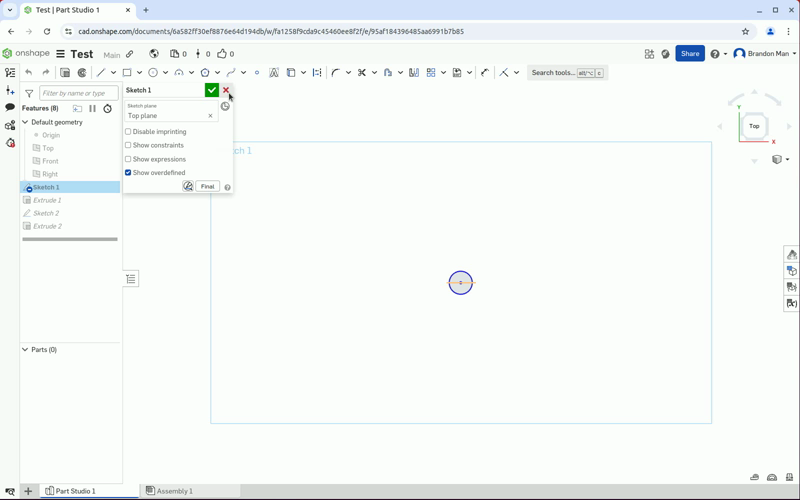
key(shift+s)
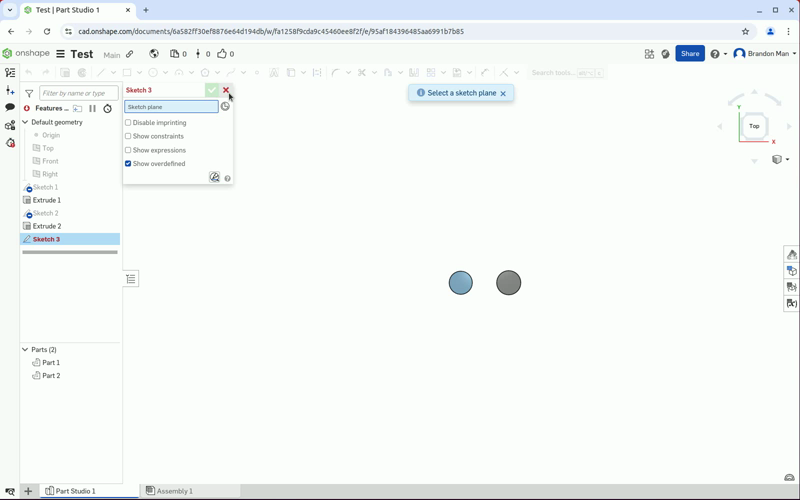
mouse_move(73, 150)
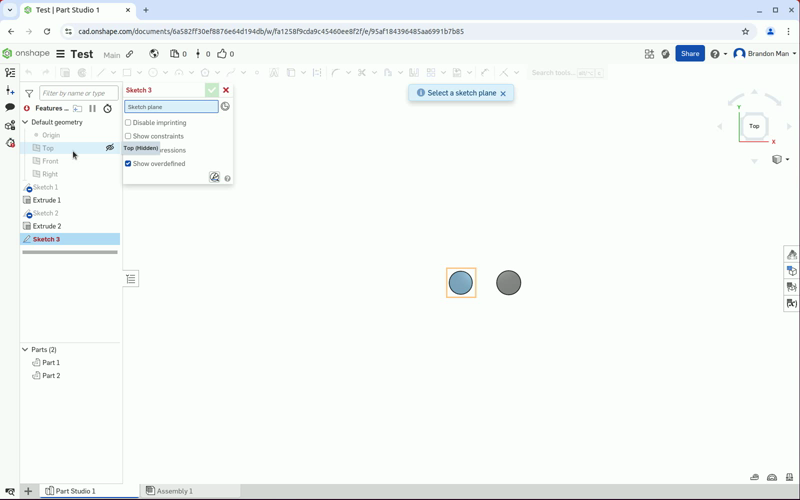
click(73, 150)
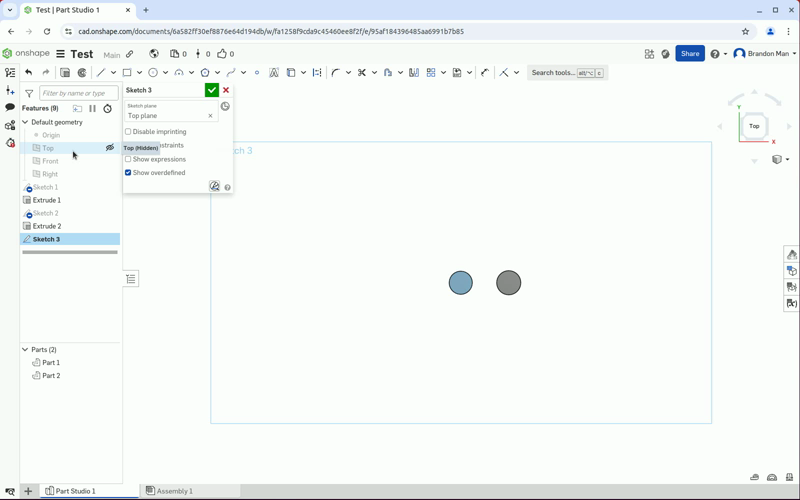
mouse_move(73, 352)
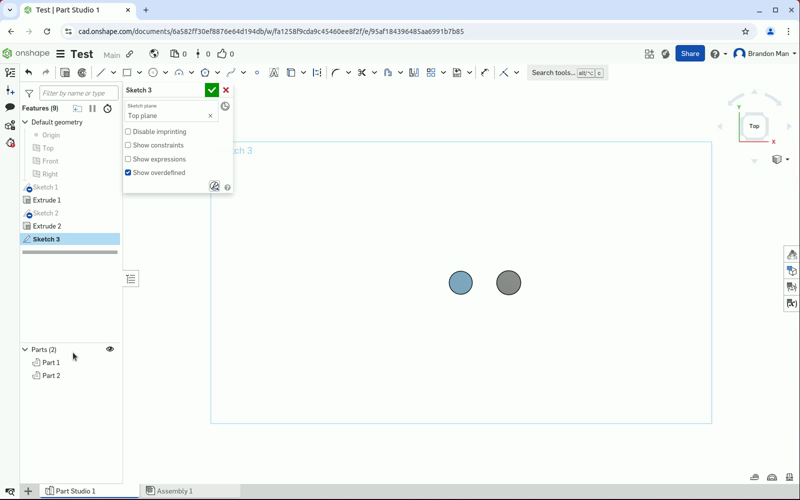
key(y)
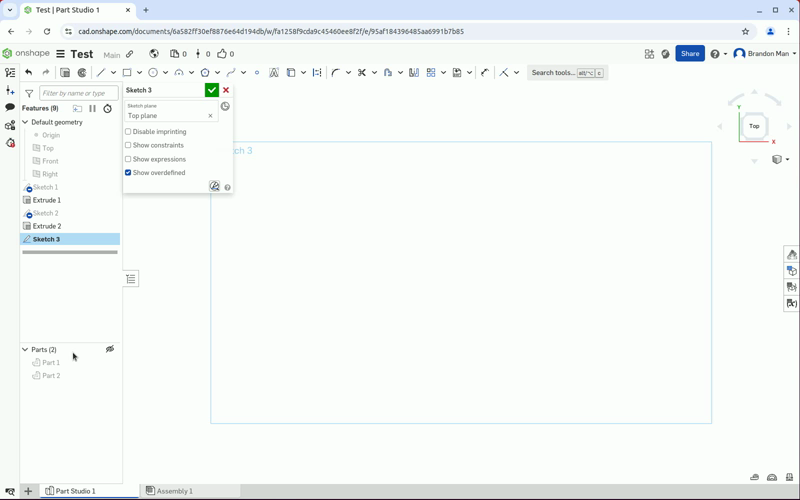
key(c)
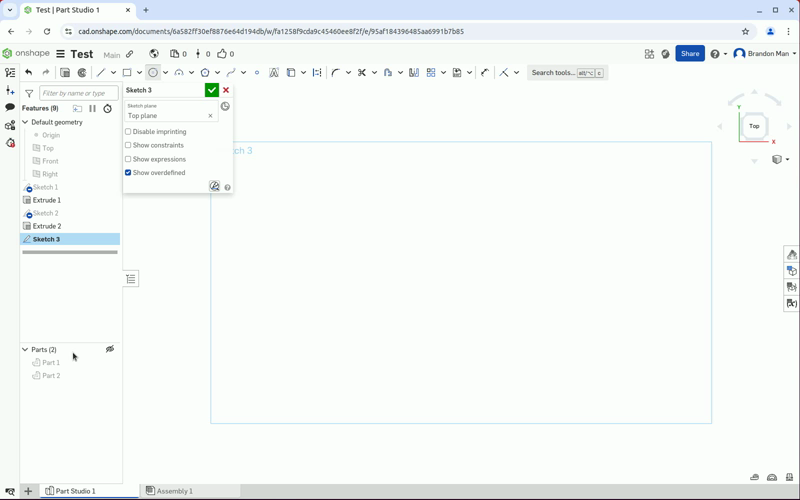
key_down(shift)
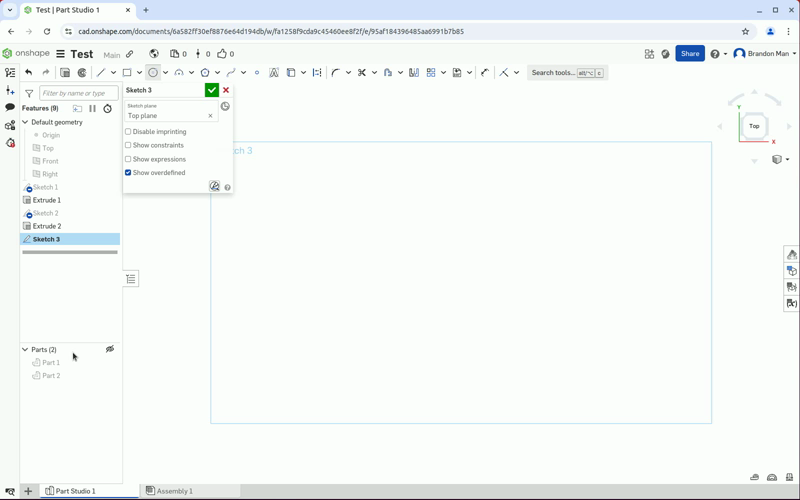
mouse_move(413, 282)
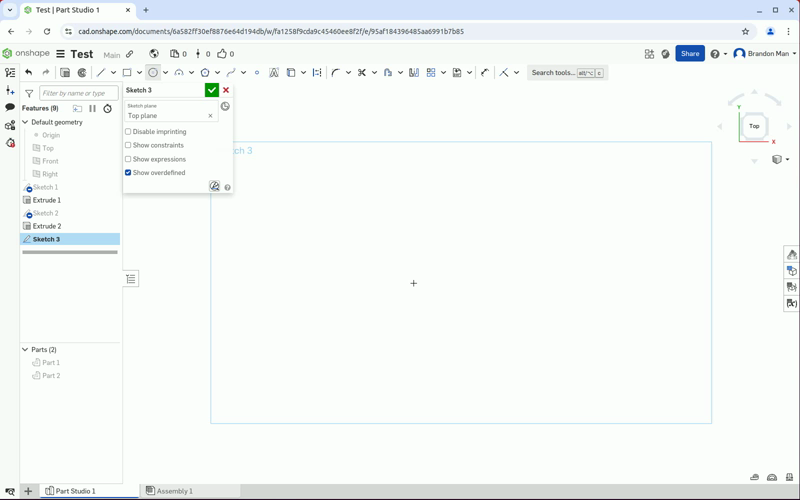
click(413, 282)
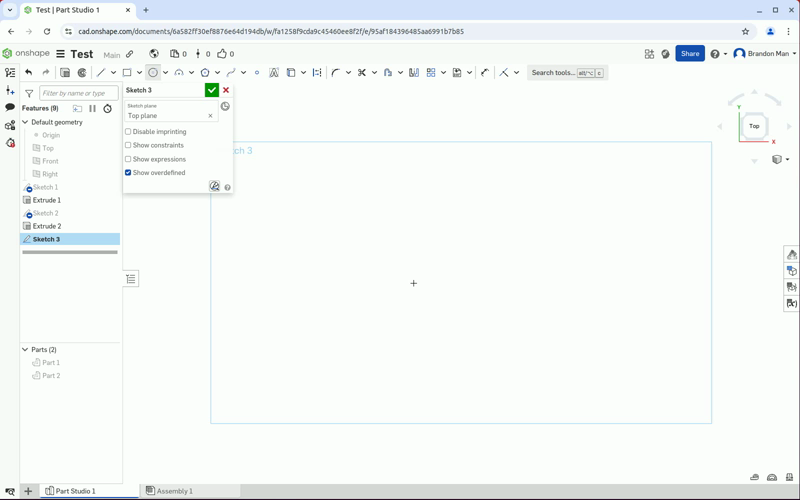
key_up(shift)
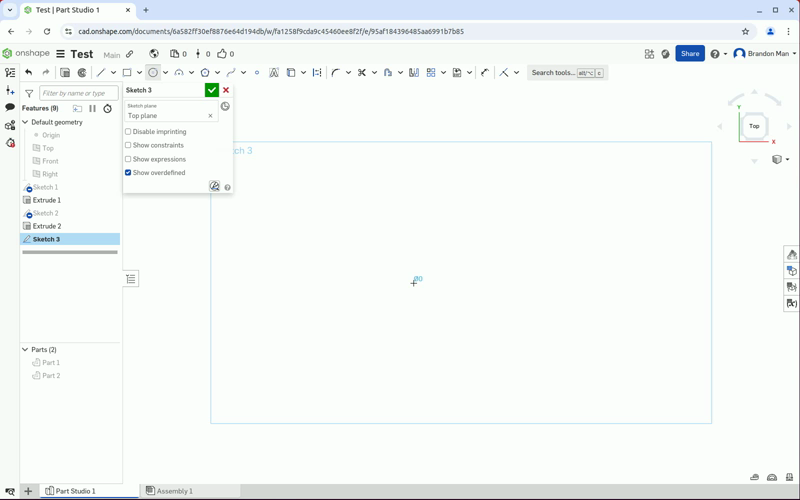
mouse_move(425, 282)
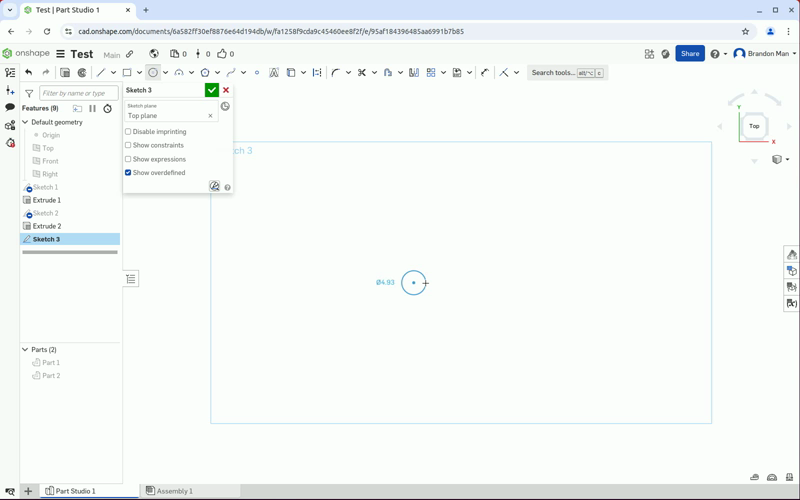
click(425, 282)
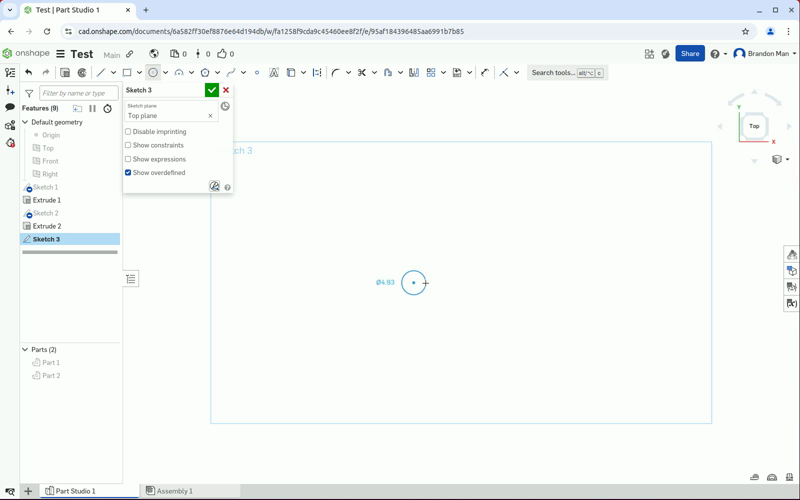
key(esc)
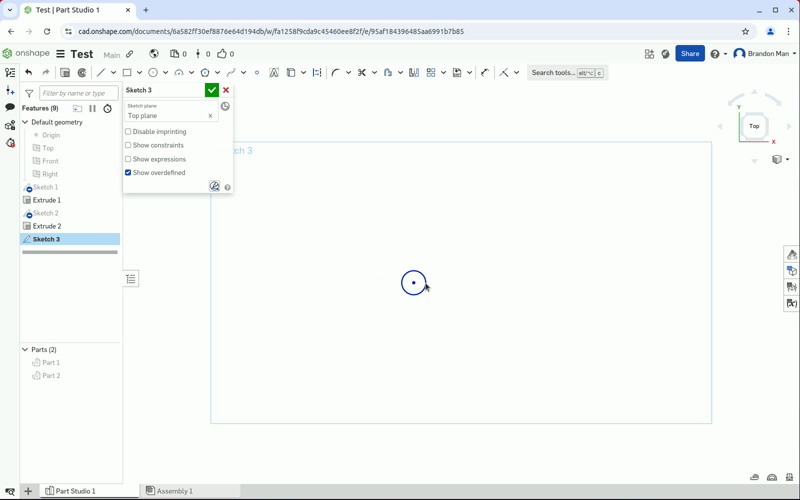
mouse_move(424, 281)
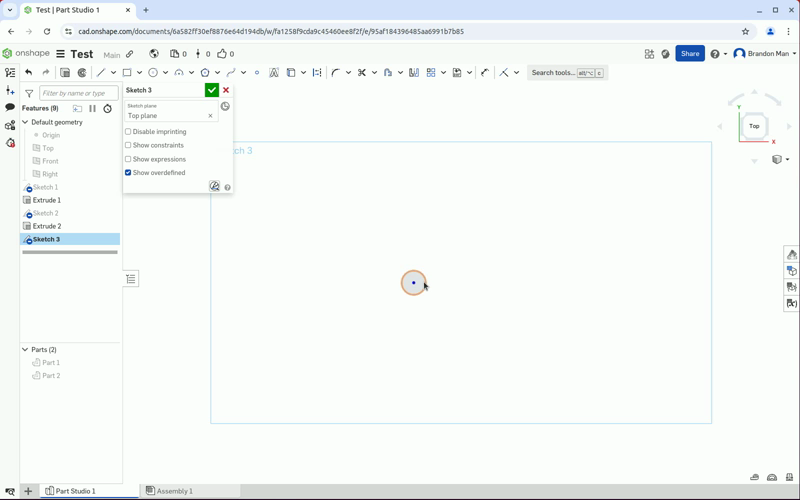
scroll(6)
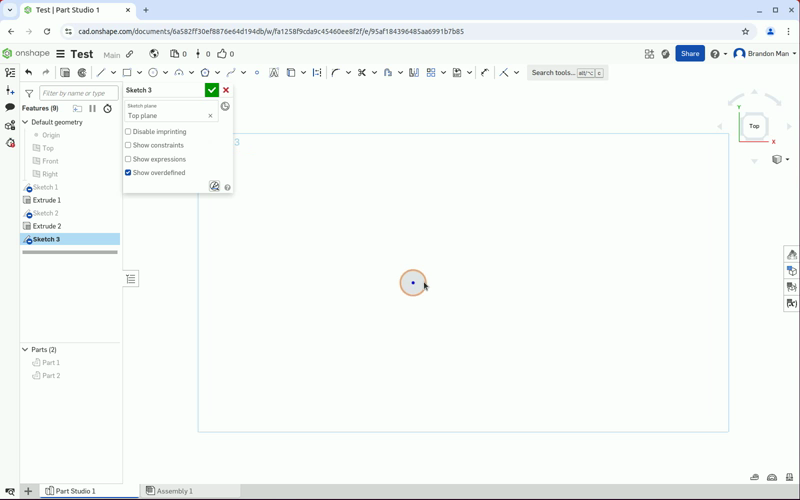
scroll(6)
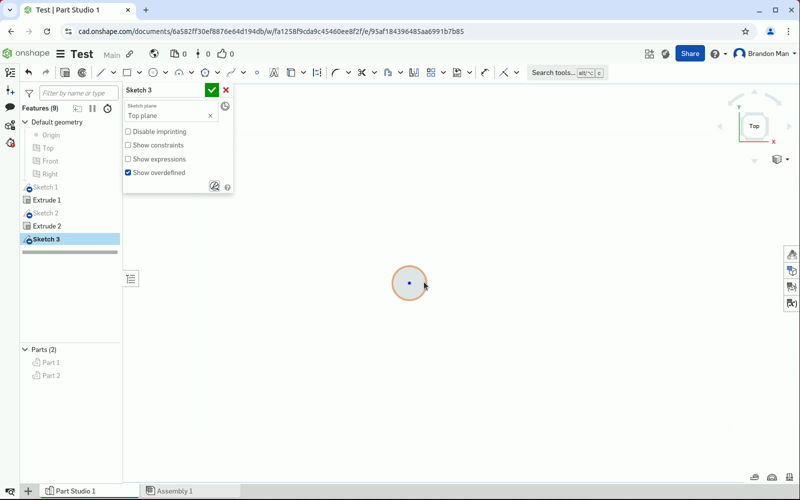
scroll(6)
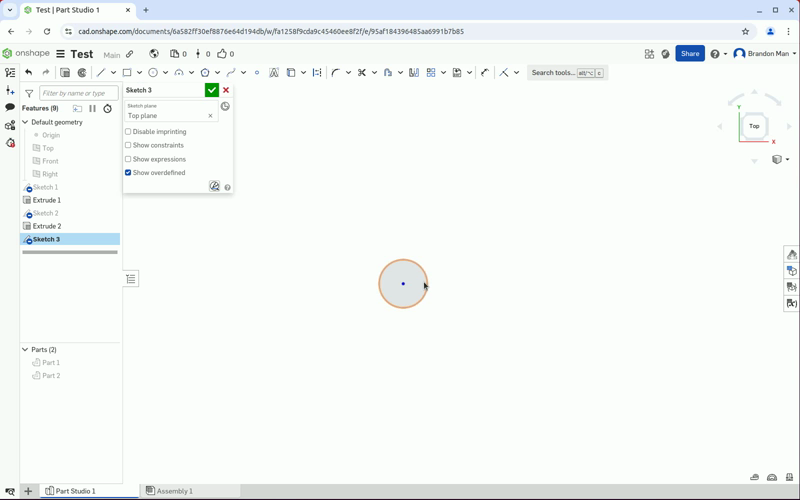
scroll(6)
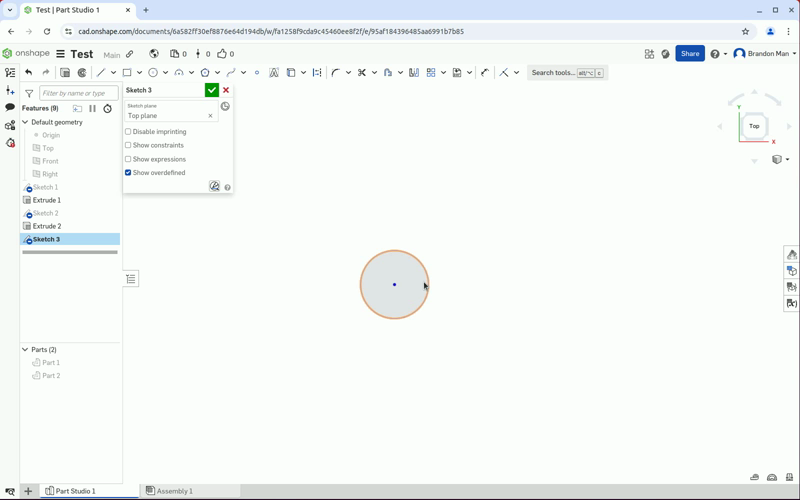
scroll(6)
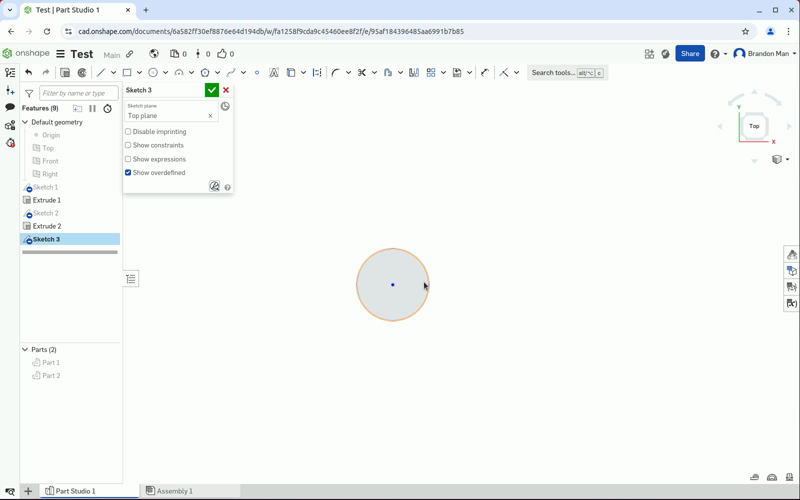
scroll(6)
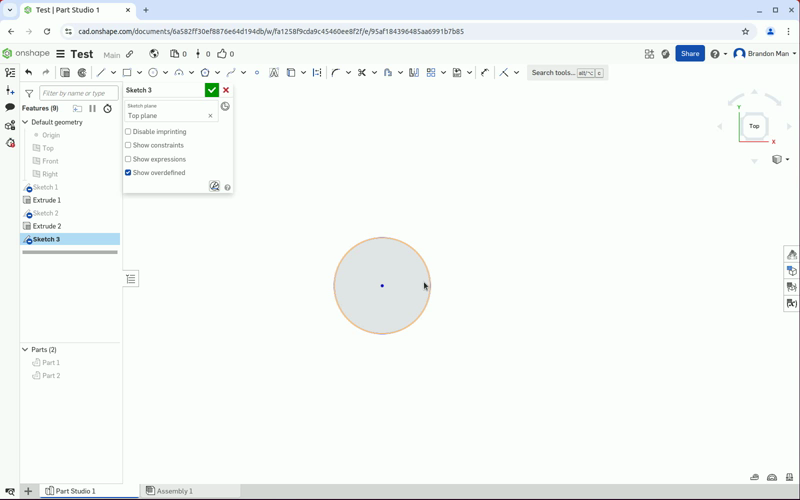
scroll(6)
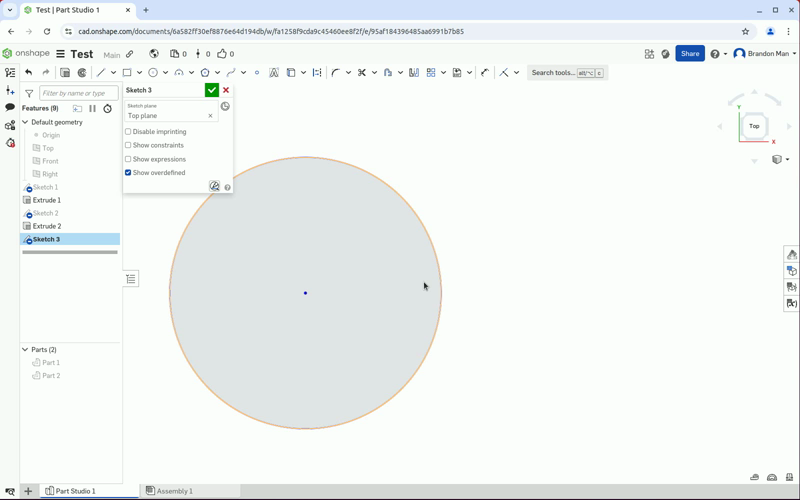
click(424, 281)
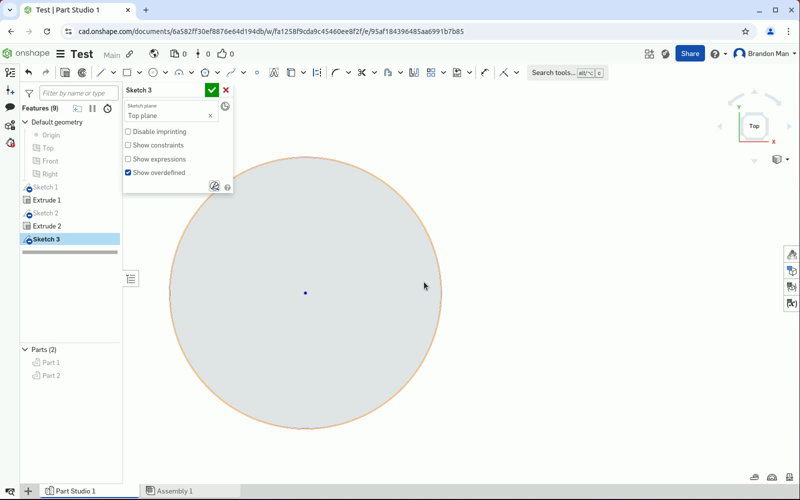
scroll(-6)
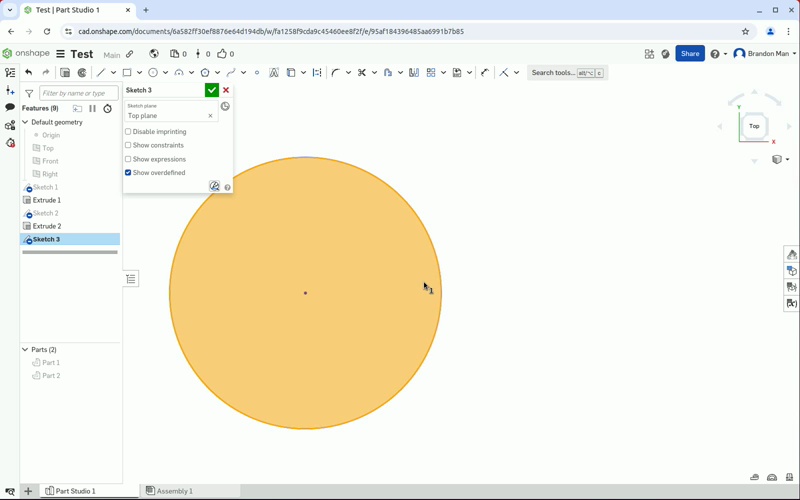
scroll(-6)
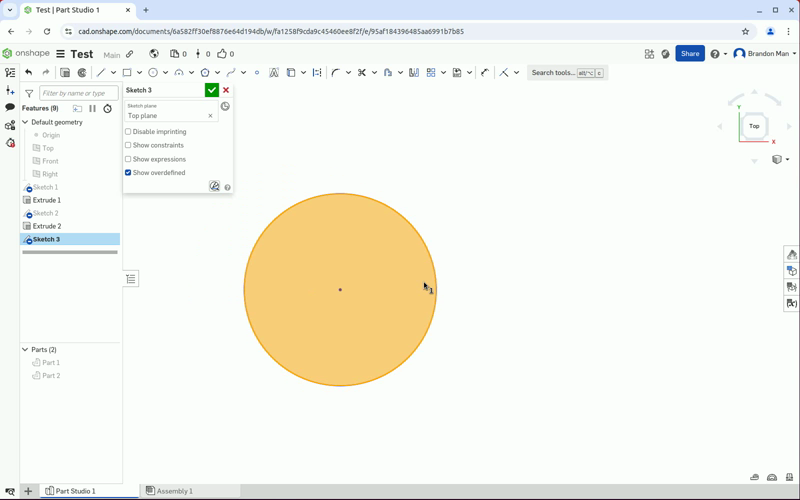
scroll(-6)
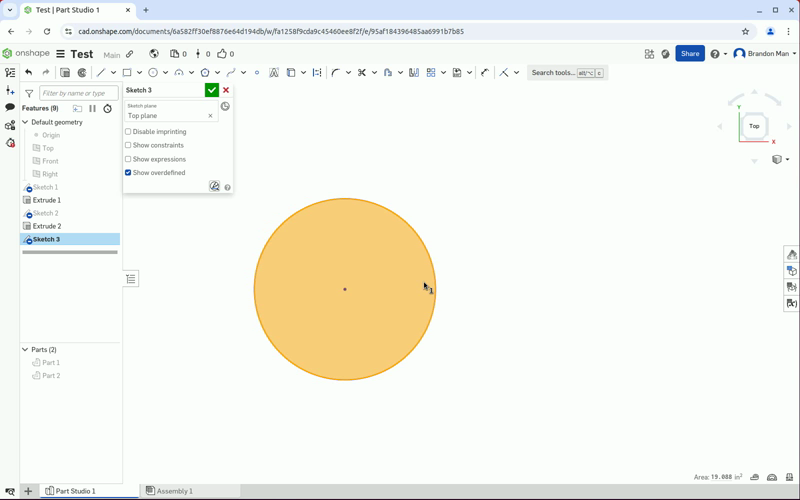
scroll(-6)
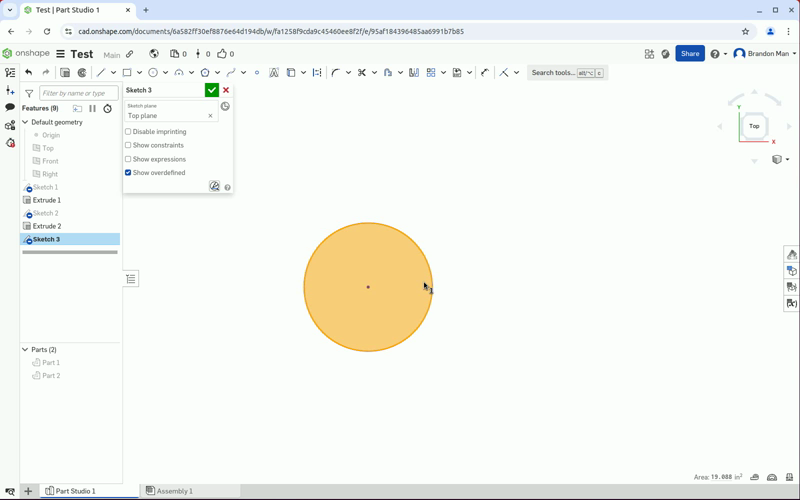
scroll(-6)
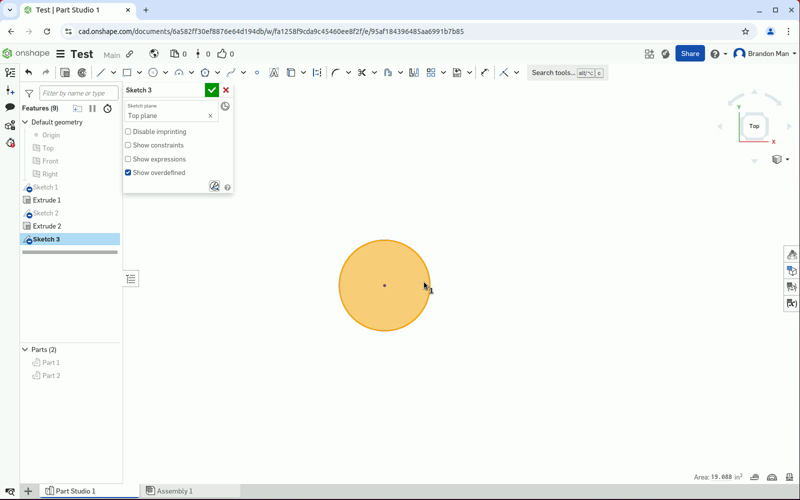
scroll(-6)
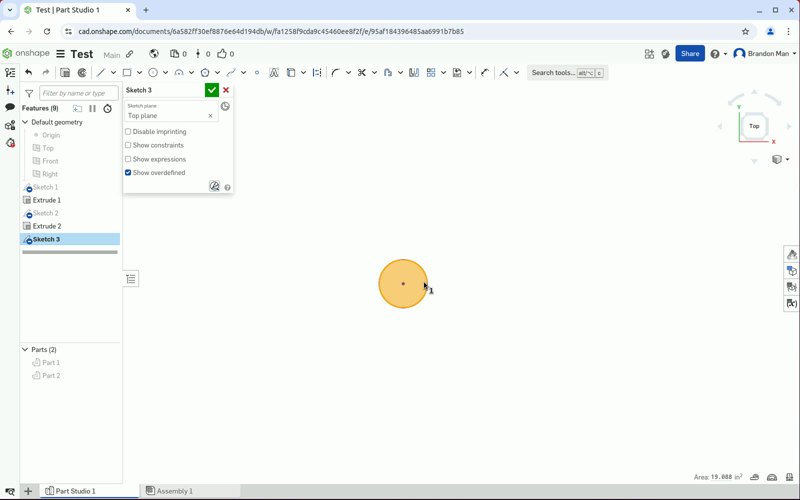
scroll(-6)
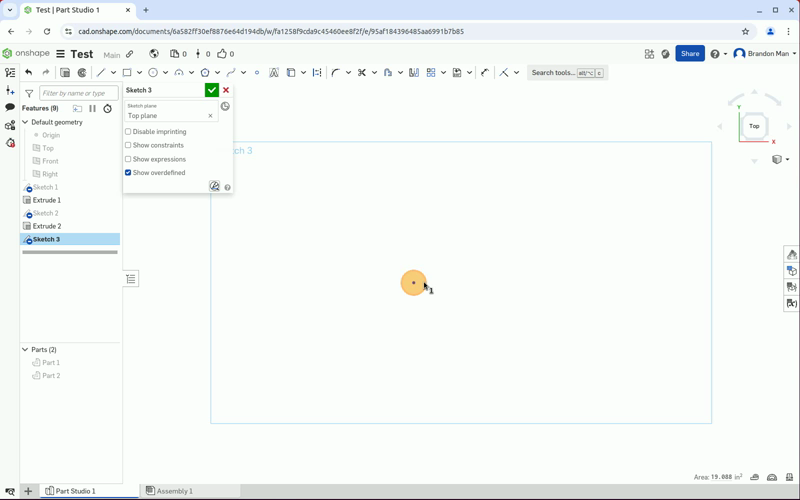
mouse_move(73, 352)
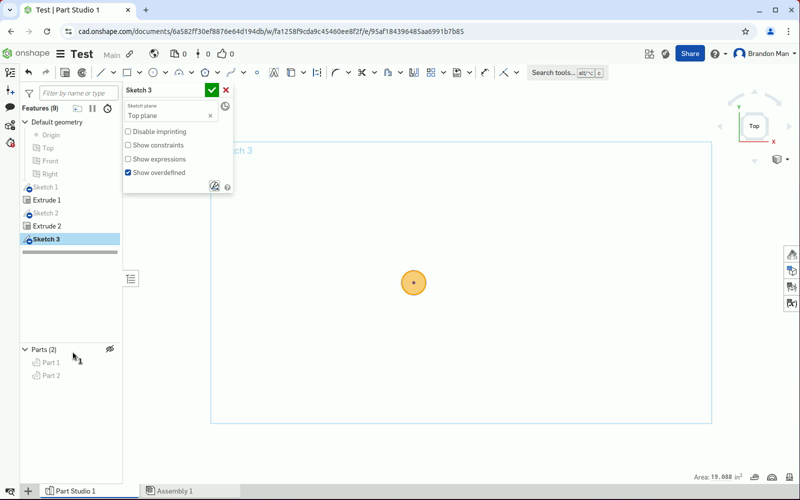
key(shift+y)
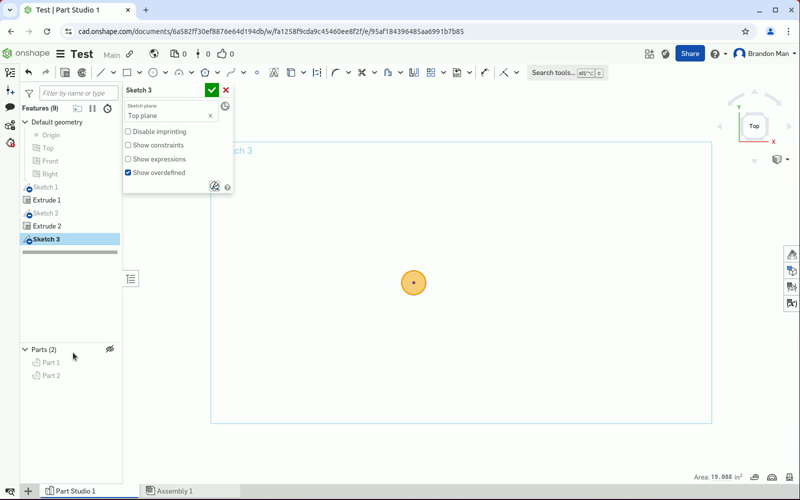
key(shift+e)
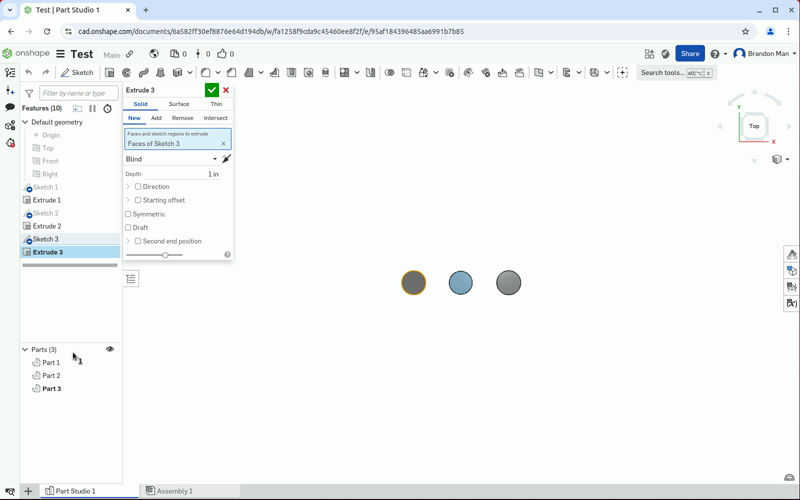
mouse_move(143, 106)
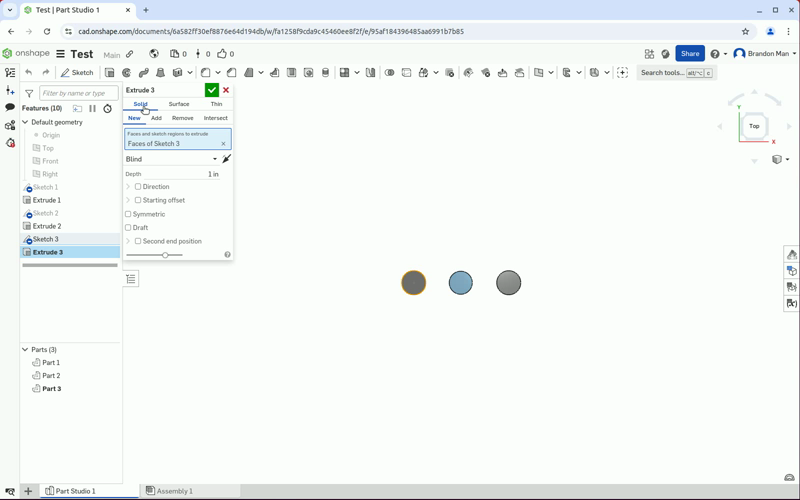
click(143, 106)
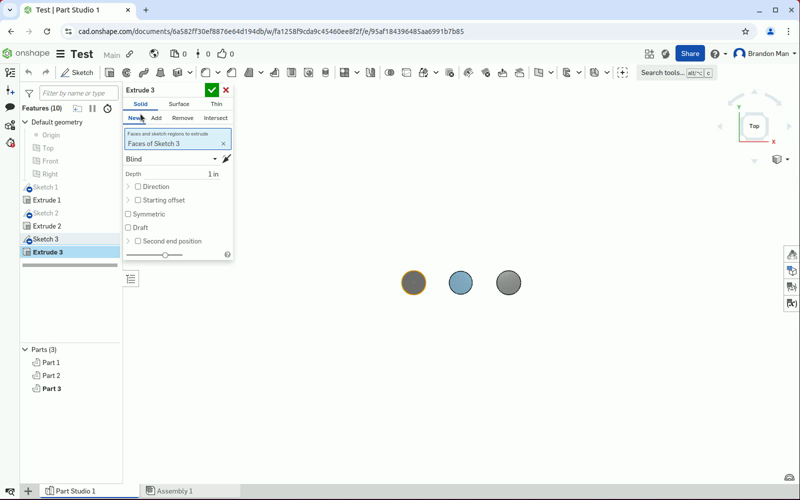
mouse_move(137, 120)
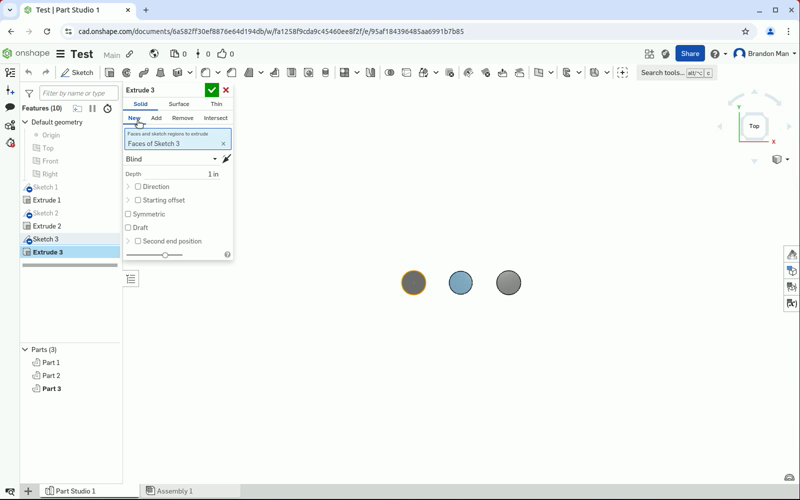
click(137, 120)
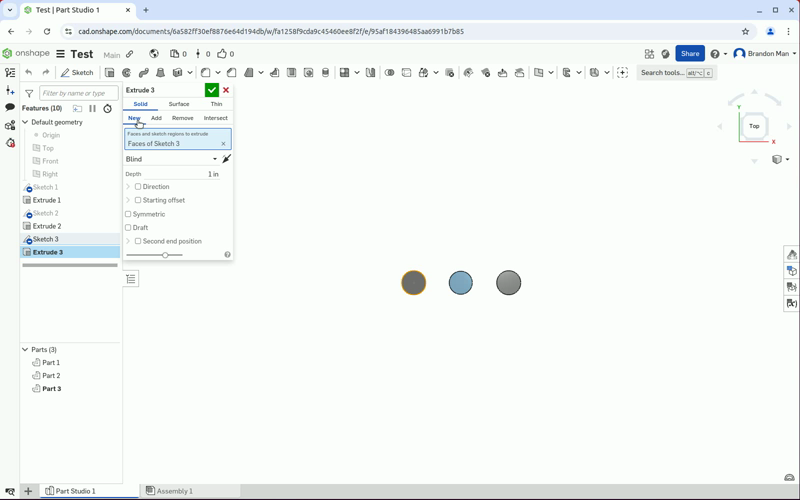
key(tab, 4)
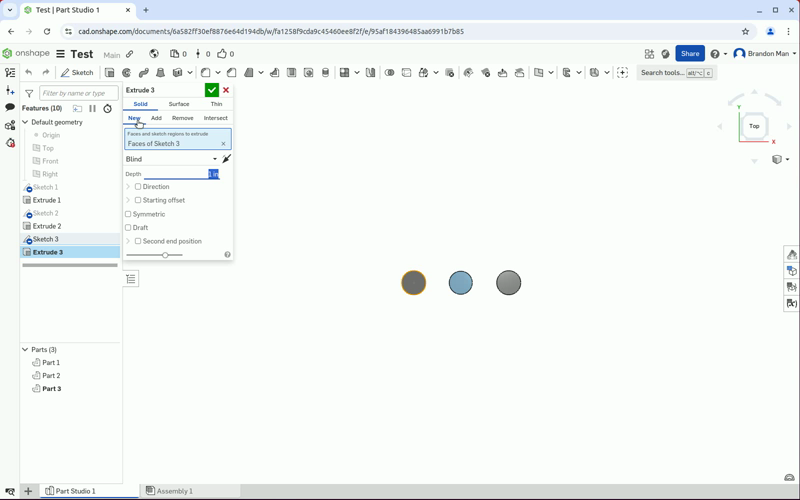
text(8.425)
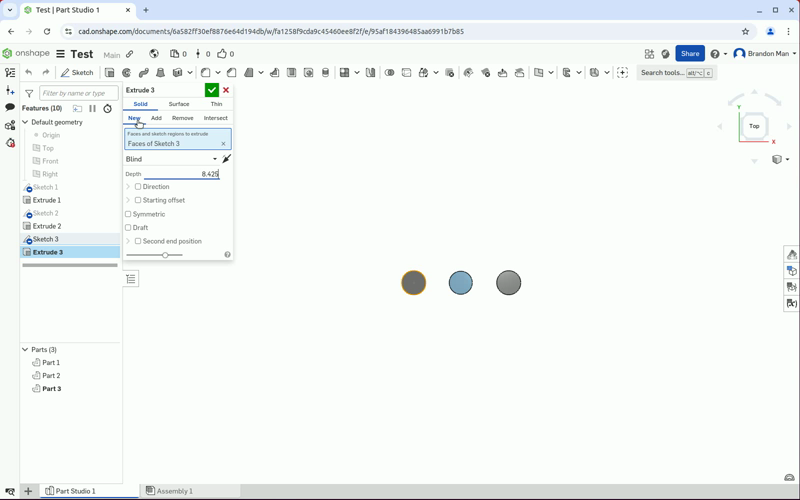
key(enter)
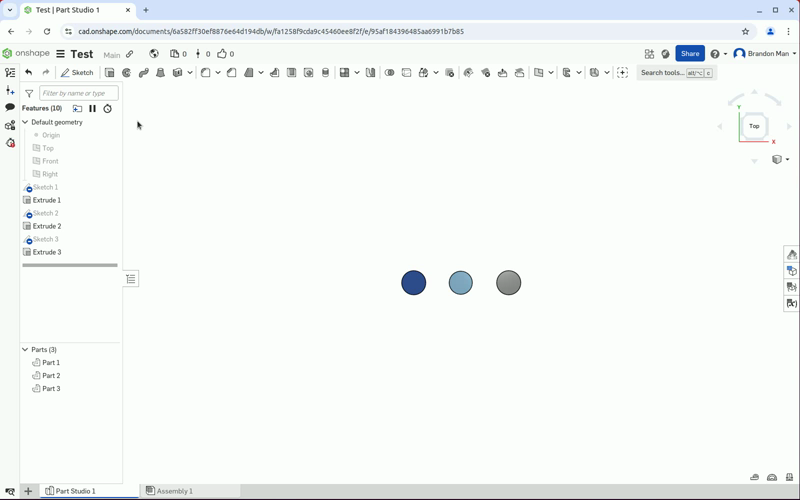
key(shift+h)
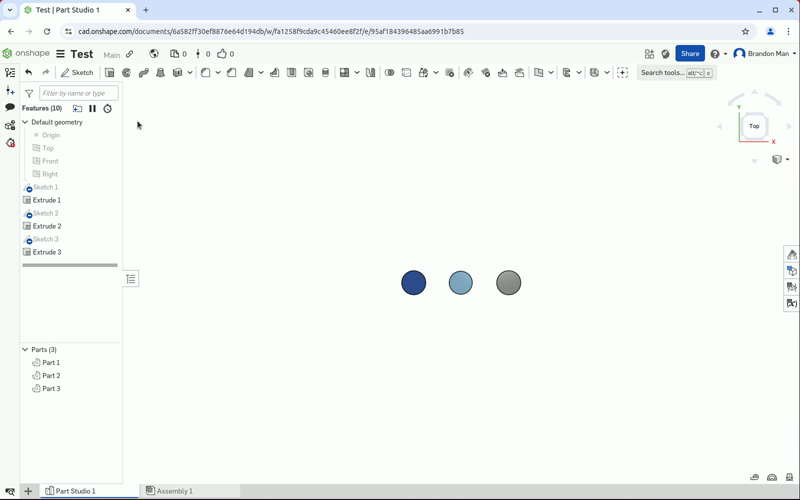
key(shift+h)
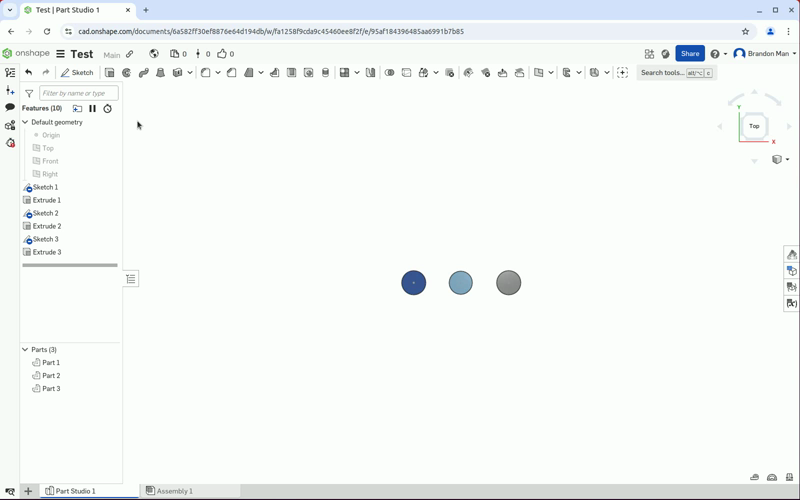
key(shift+7)
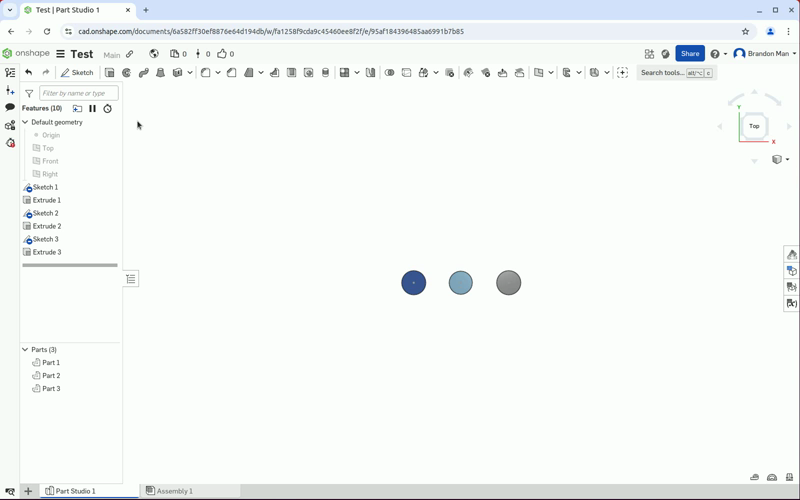
key(up, 3)
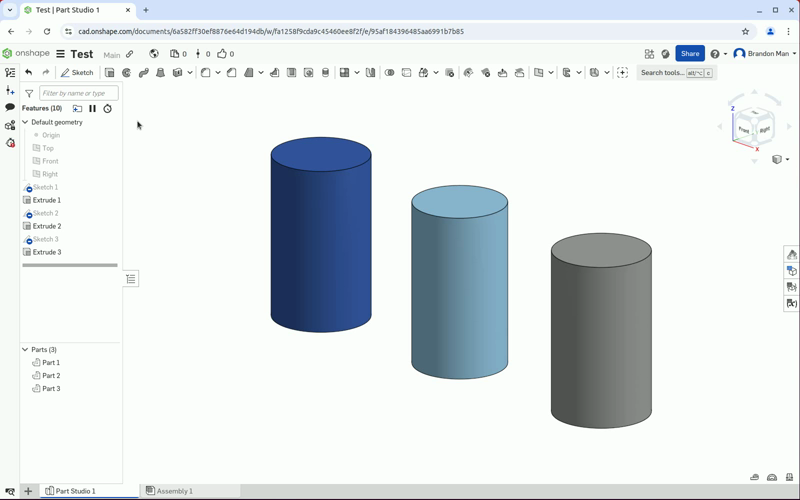
key(left, 3)
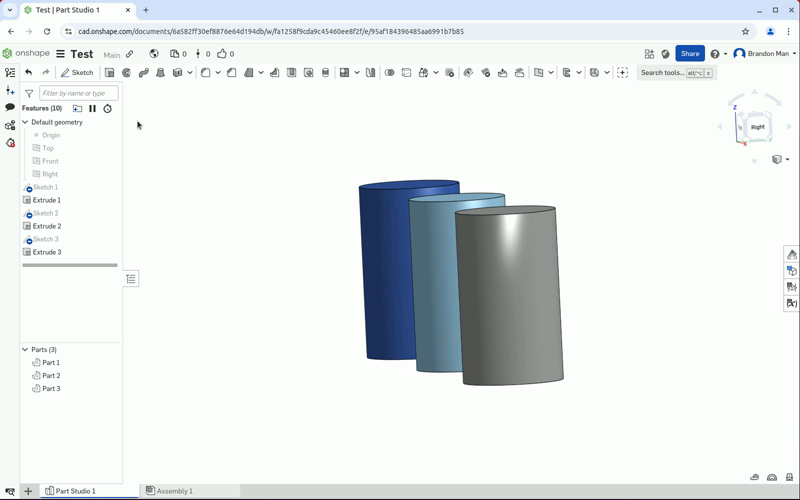
key(right, 3)
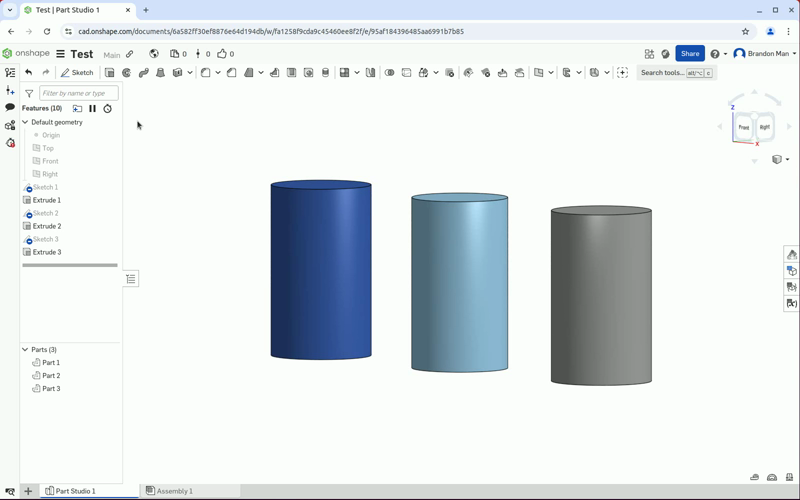
key(down, 3)
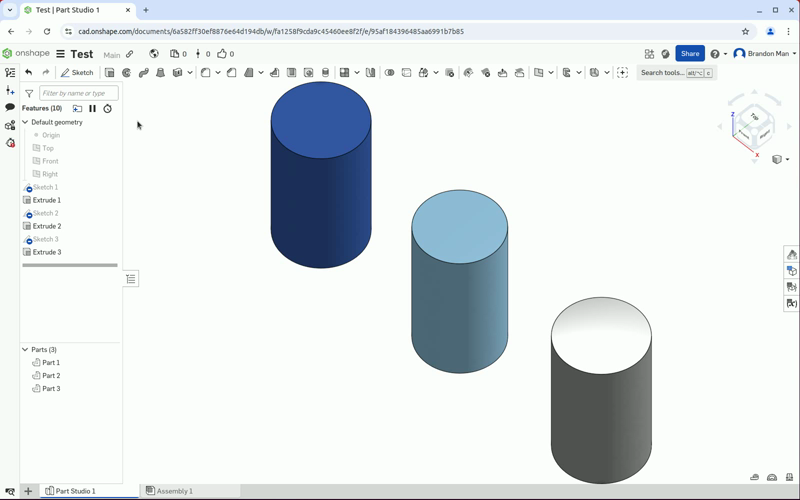
mouse_move(73, 189)
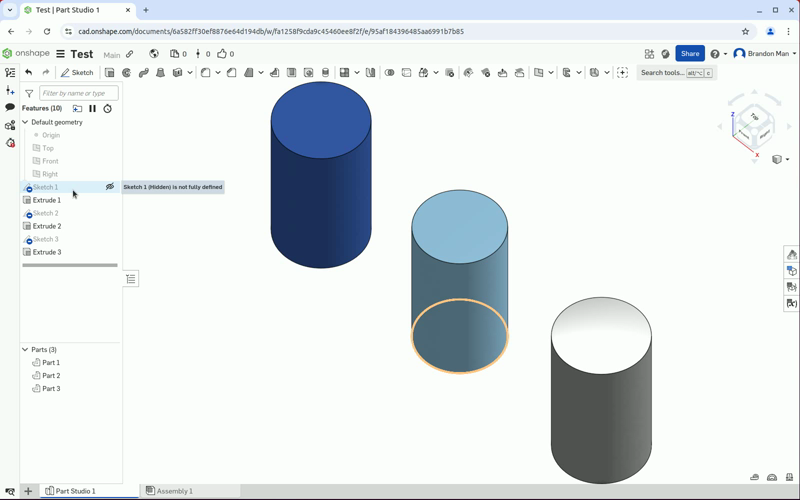
click(73, 189)